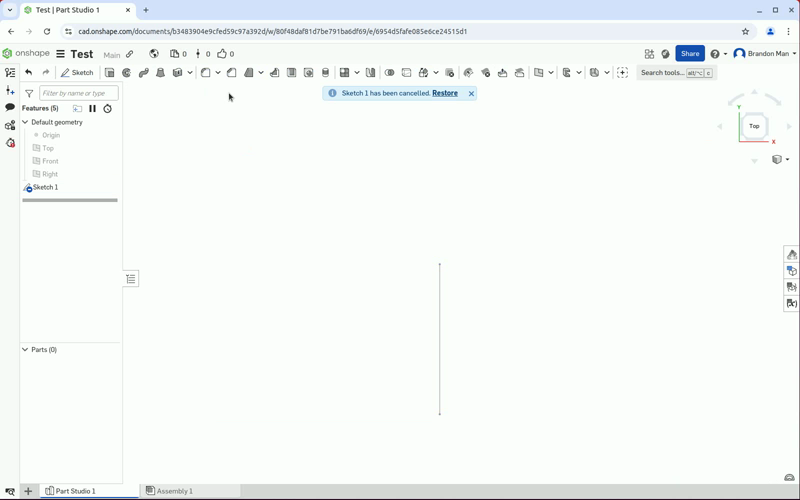
key(shift+h)
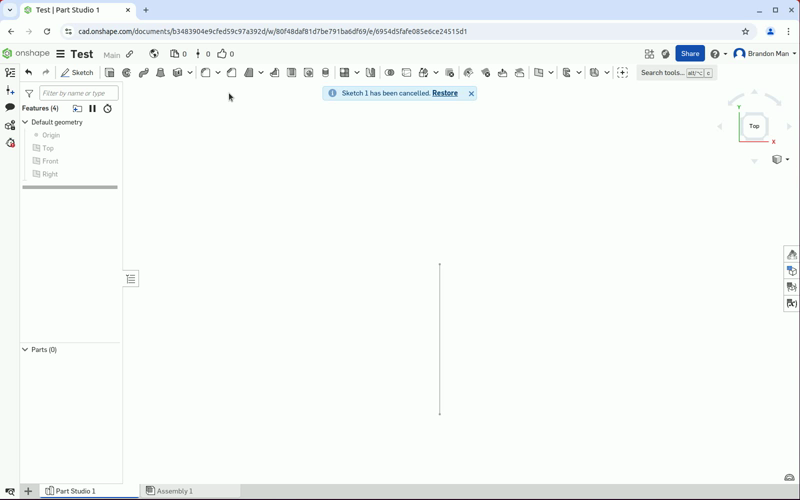
key(shift+s)
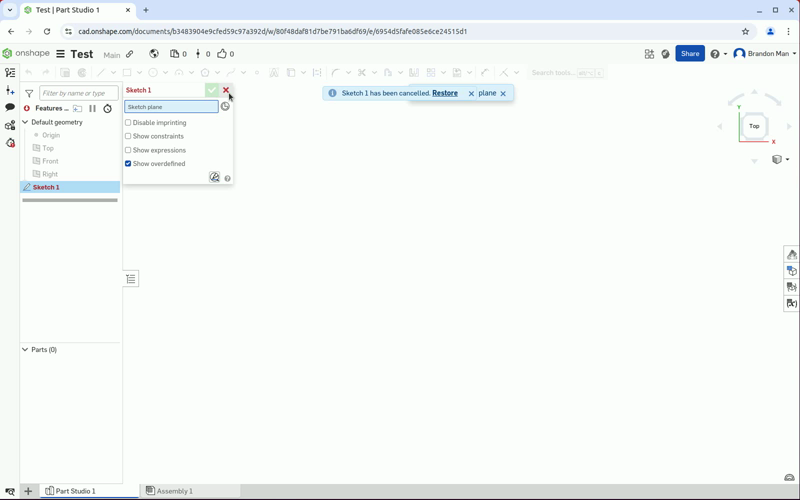
mouse_move(73, 150)
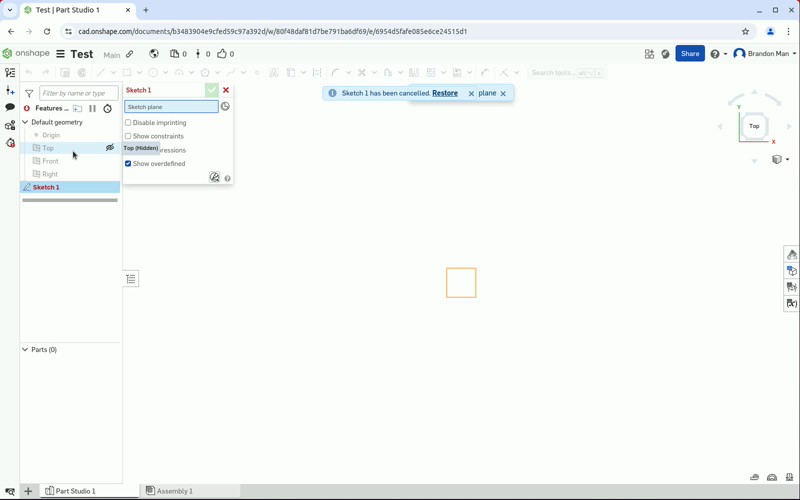
click(73, 150)
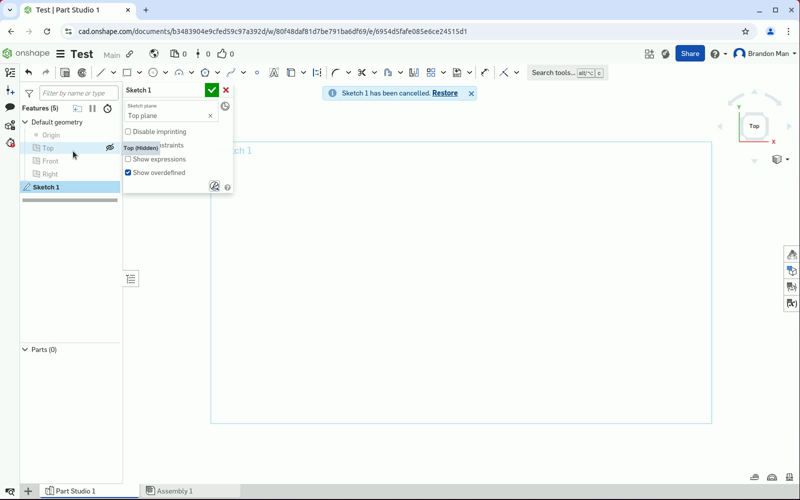
mouse_move(73, 352)
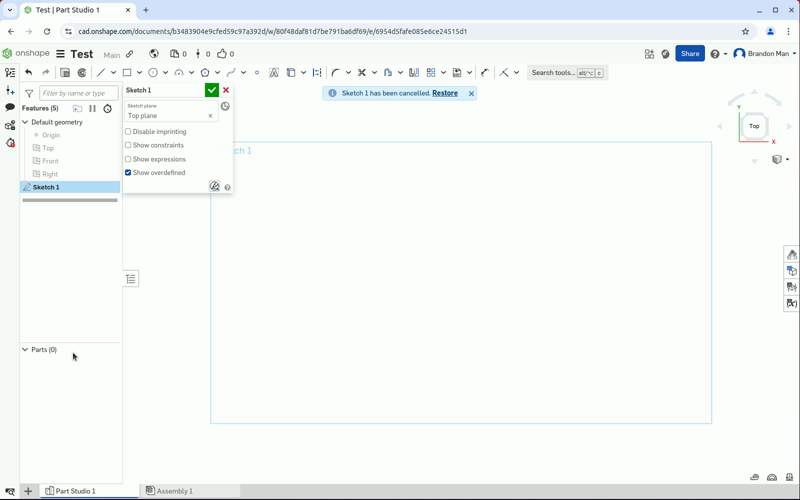
key(y)
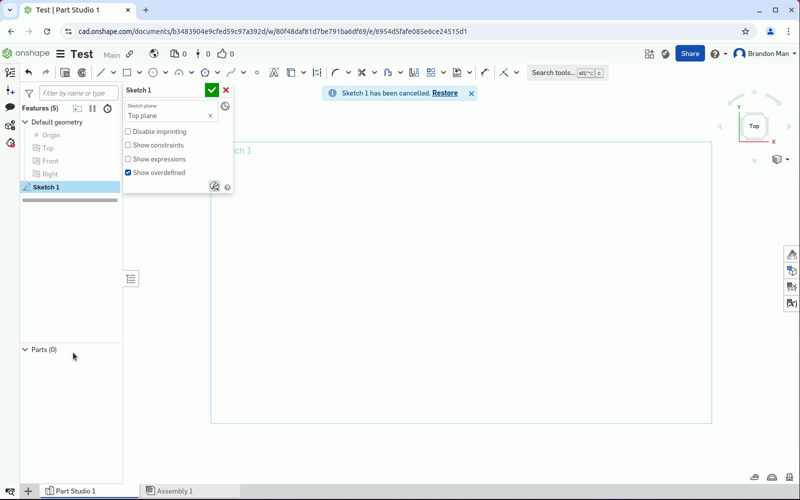
key(l)
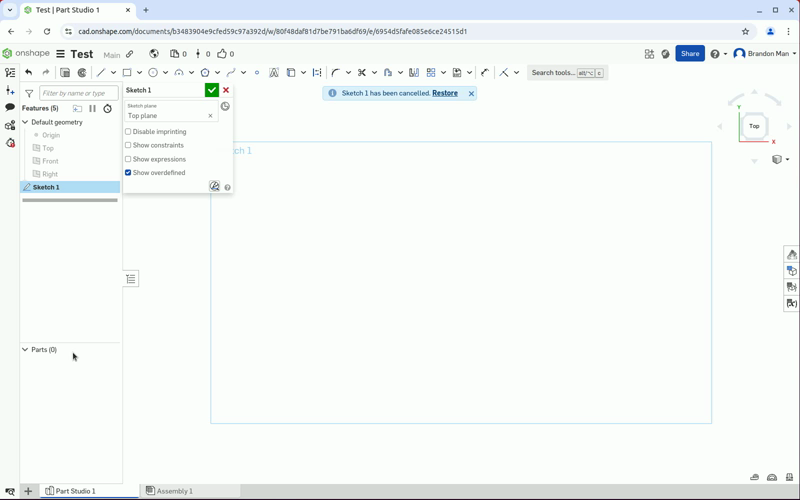
key_down(shift)
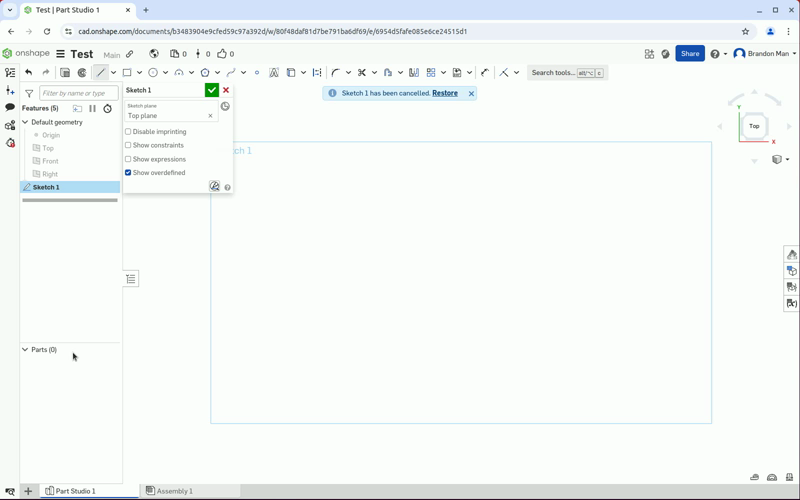
mouse_move(417, 311)
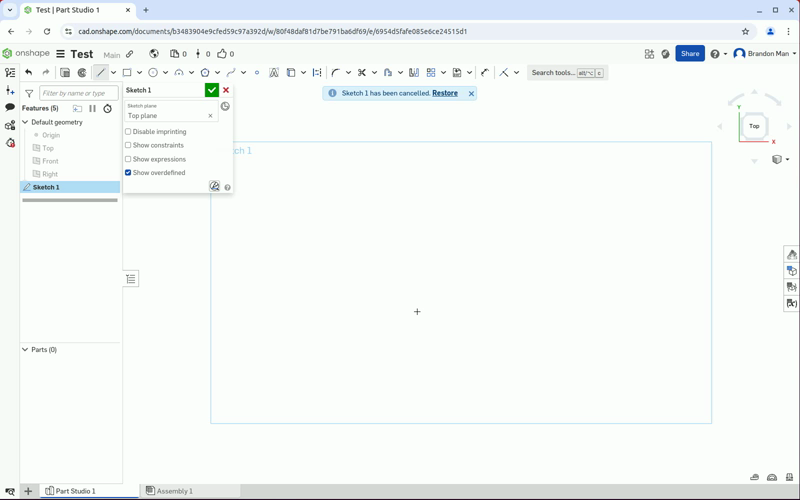
click(417, 311)
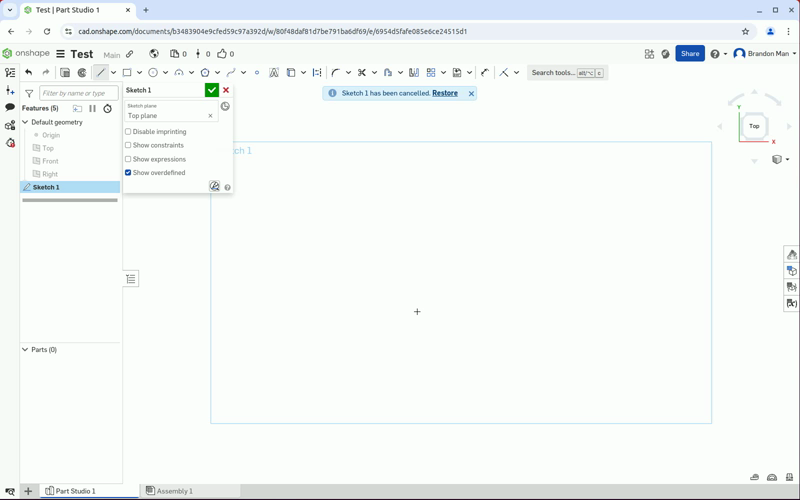
key_up(shift)
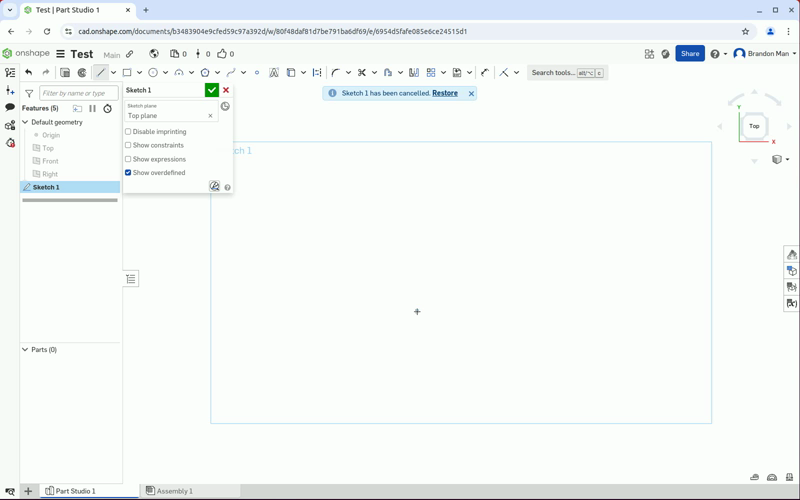
key_down(shift)
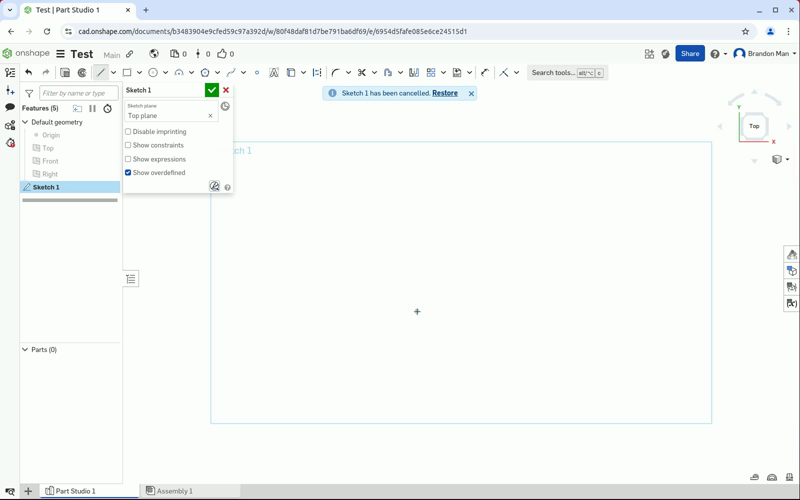
mouse_move(447, 311)
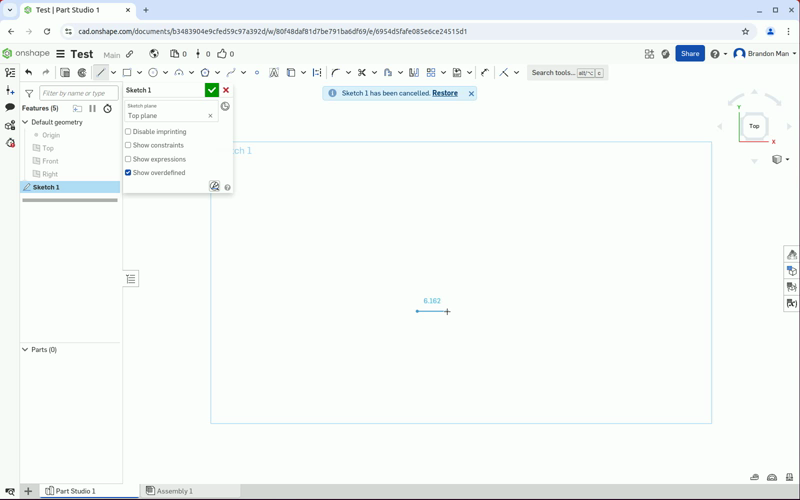
mouse_move(432, 353)
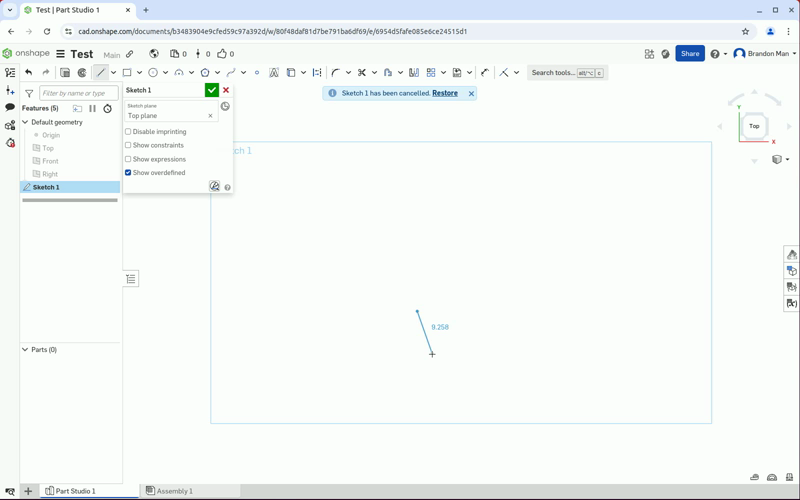
click(432, 353)
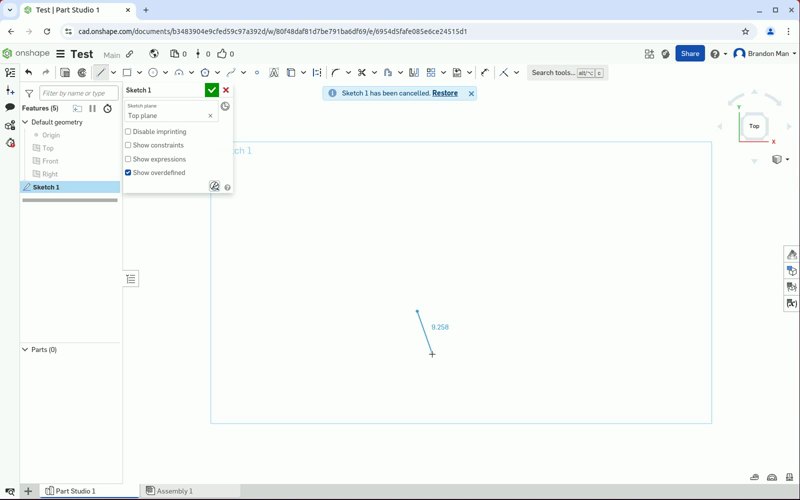
key_up(shift)
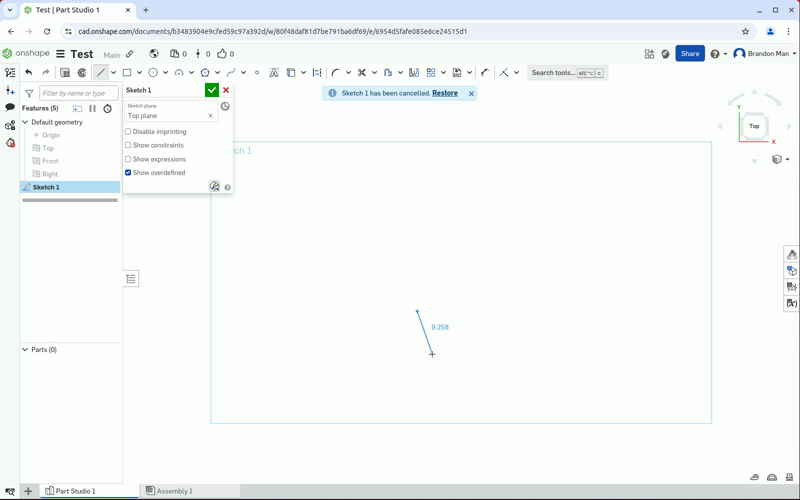
key_down(shift)
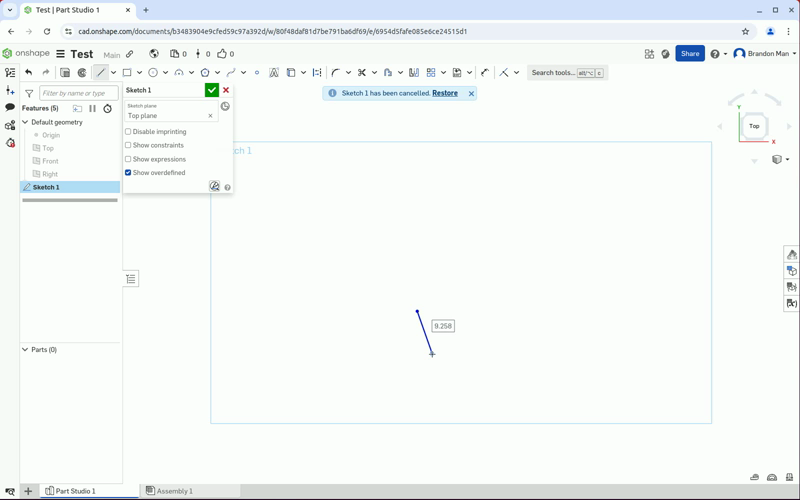
mouse_move(572, 353)
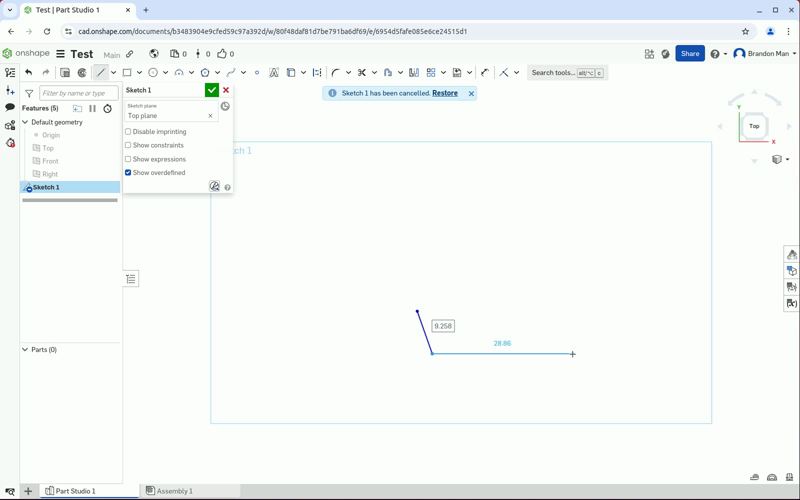
click(572, 353)
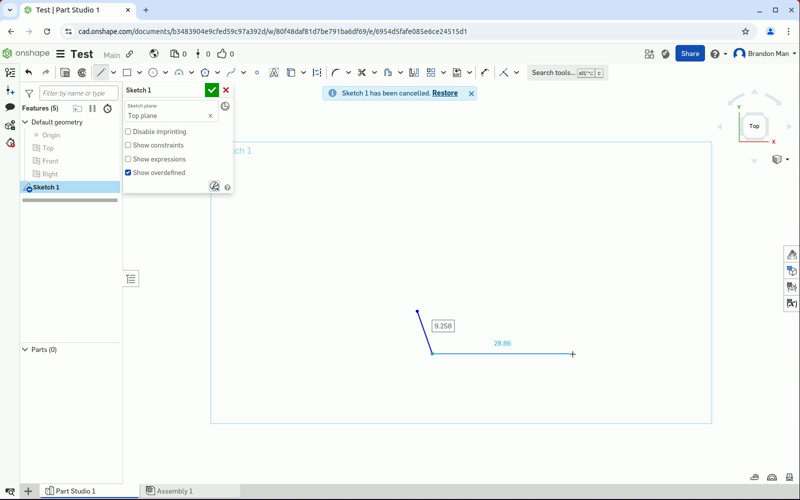
key_up(shift)
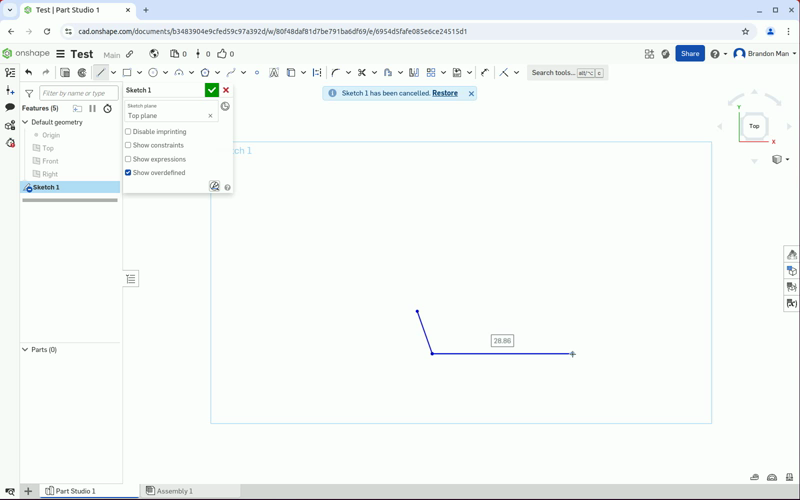
key_down(shift)
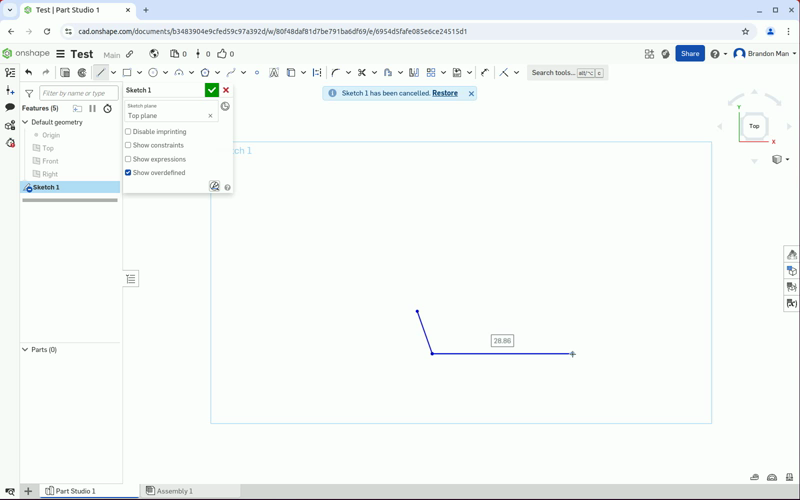
mouse_move(572, 213)
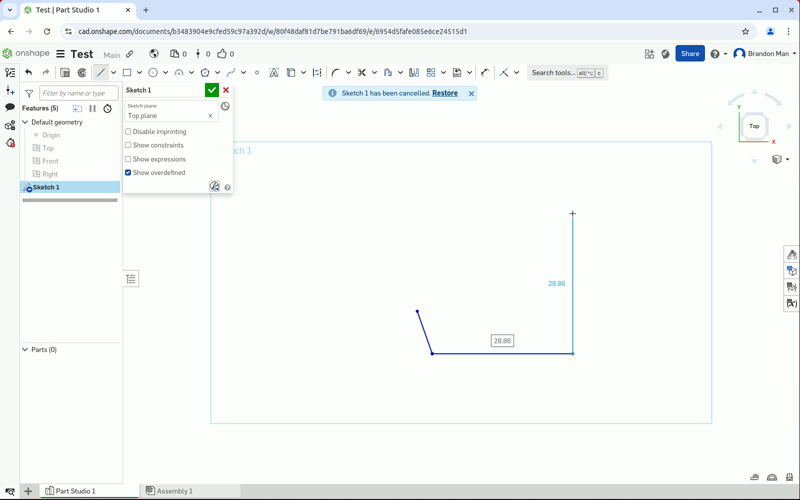
click(572, 213)
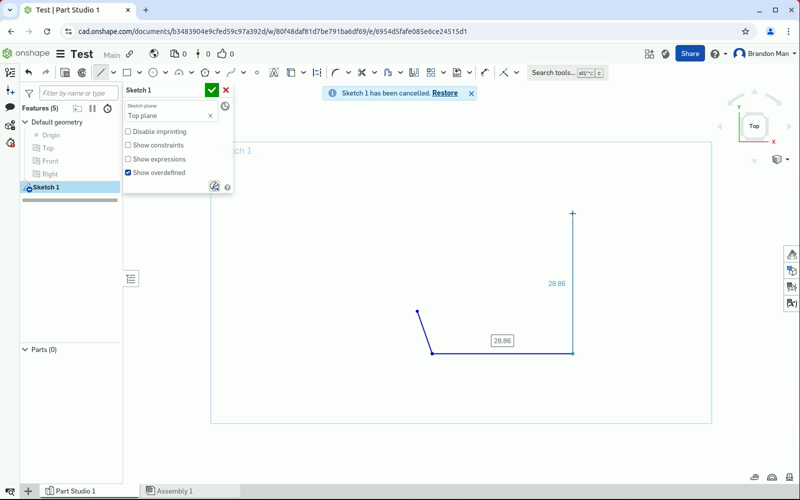
key_up(shift)
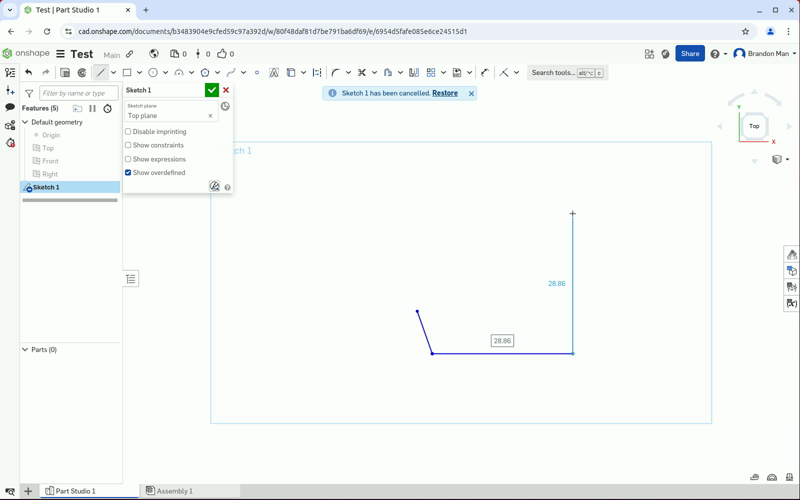
key_down(shift)
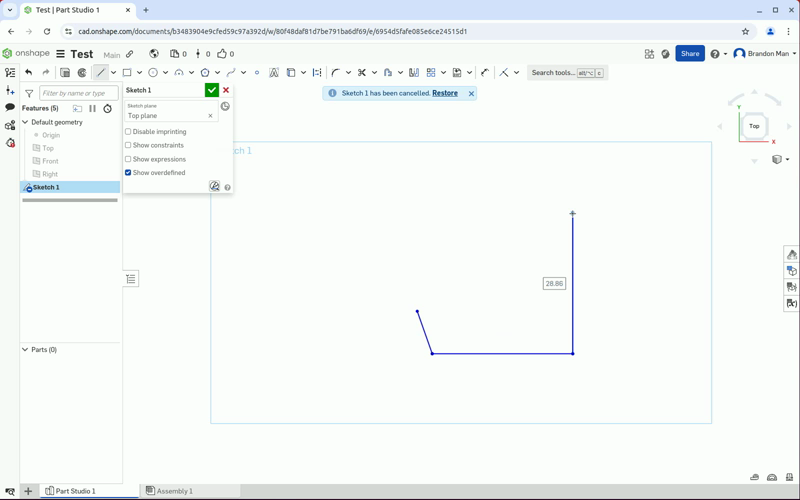
mouse_move(432, 213)
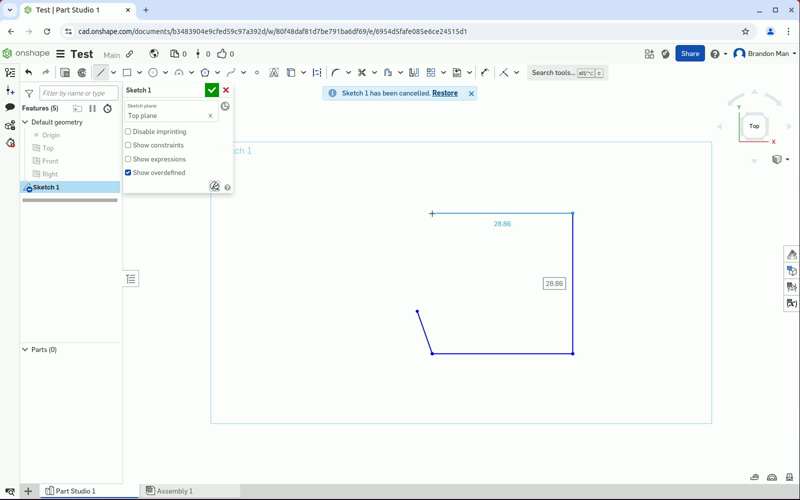
click(432, 213)
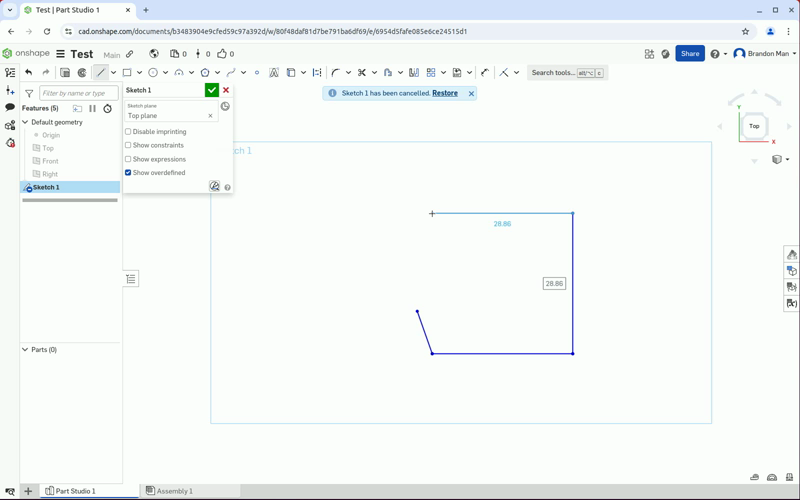
key_up(shift)
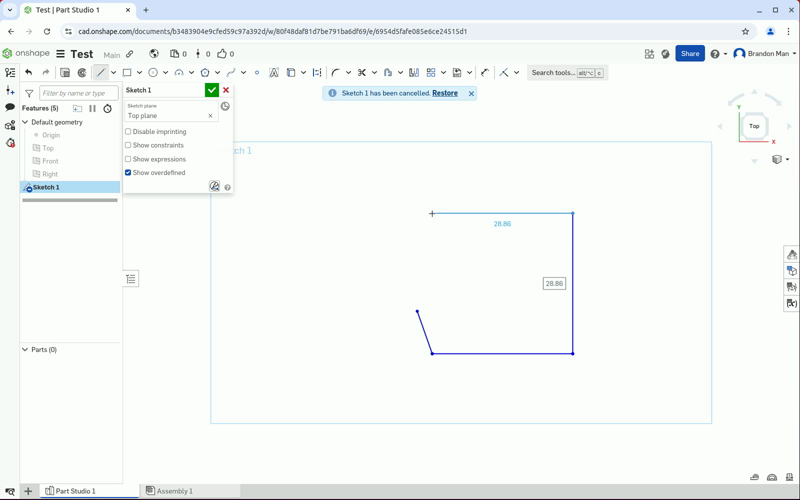
key_down(shift)
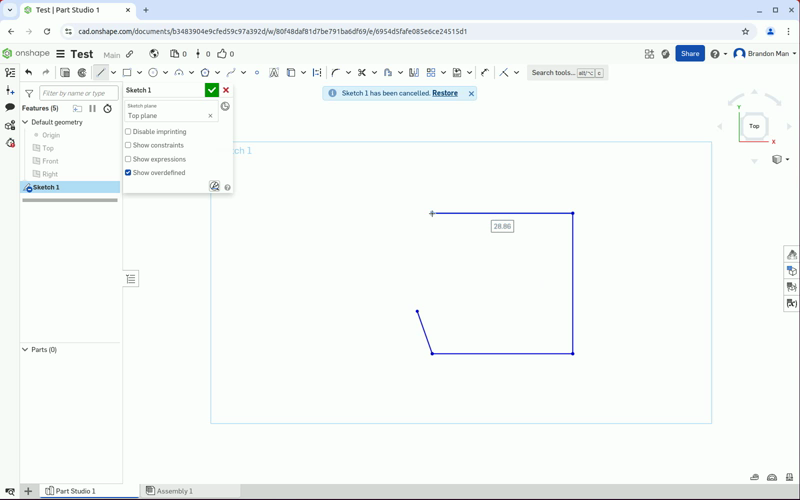
mouse_move(462, 213)
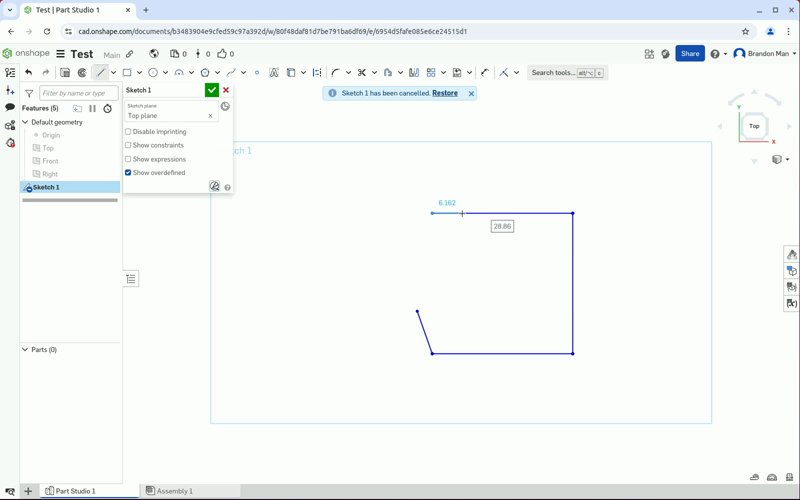
mouse_move(417, 255)
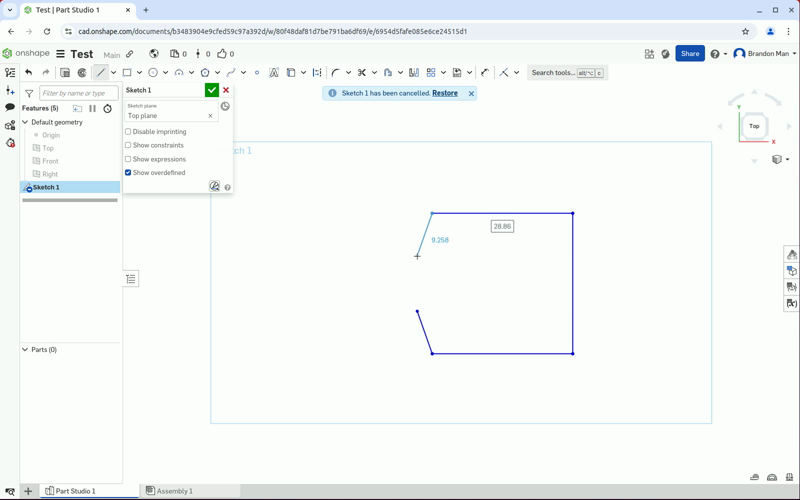
click(417, 255)
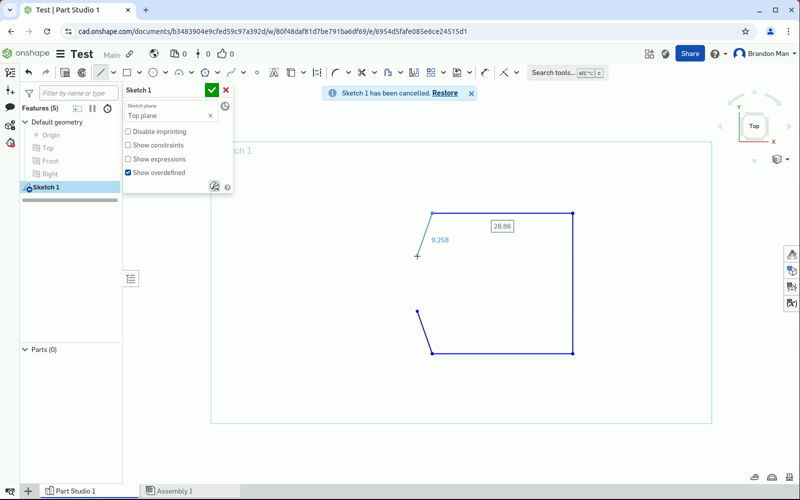
key_up(shift)
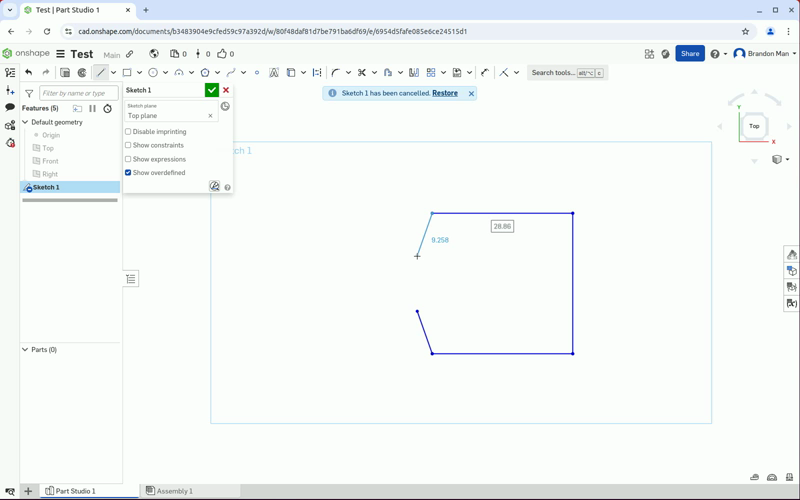
mouse_move(447, 255)
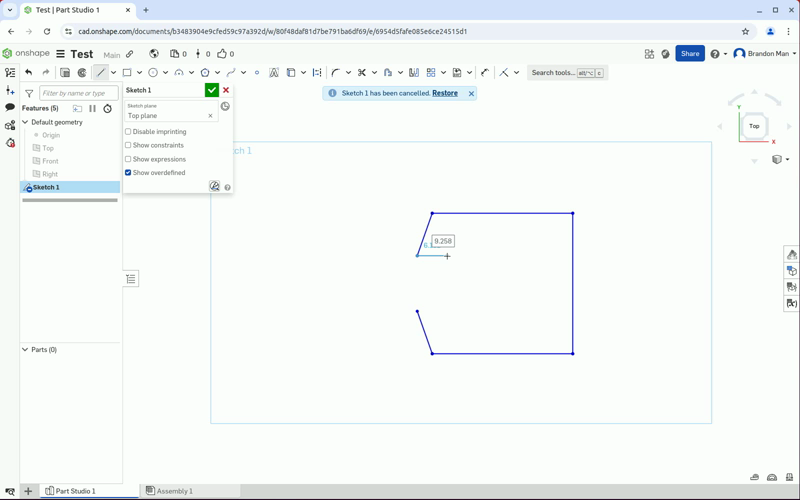
key_down(shift)
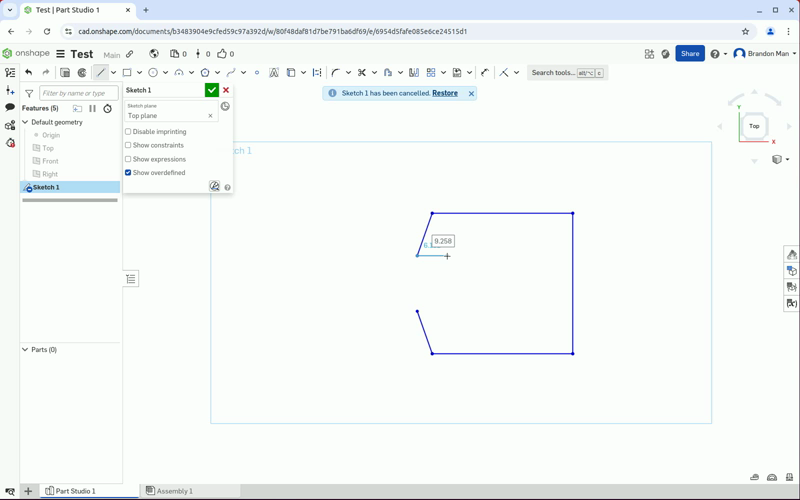
mouse_move(417, 311)
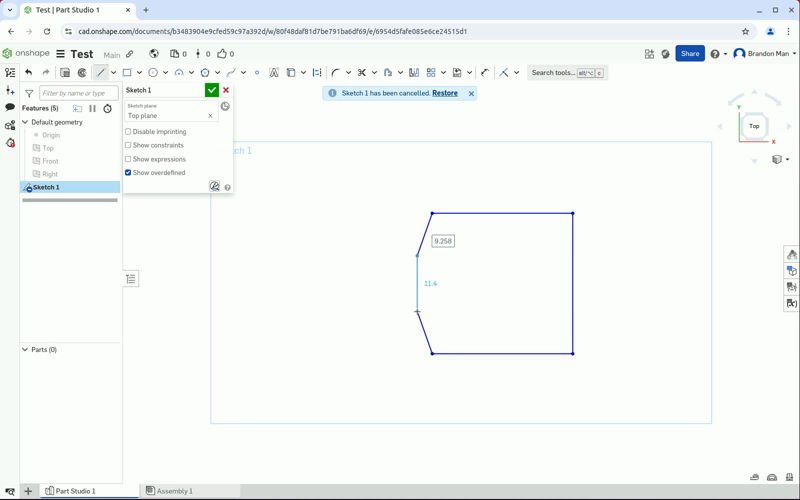
key_up(shift)
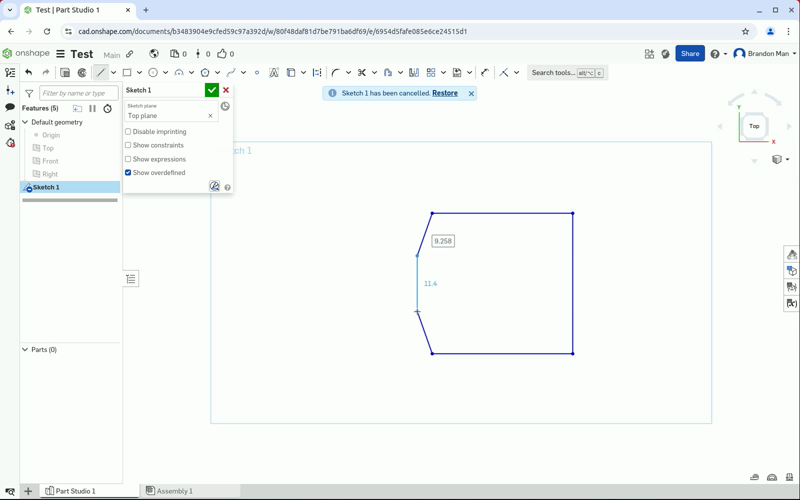
click(417, 311)
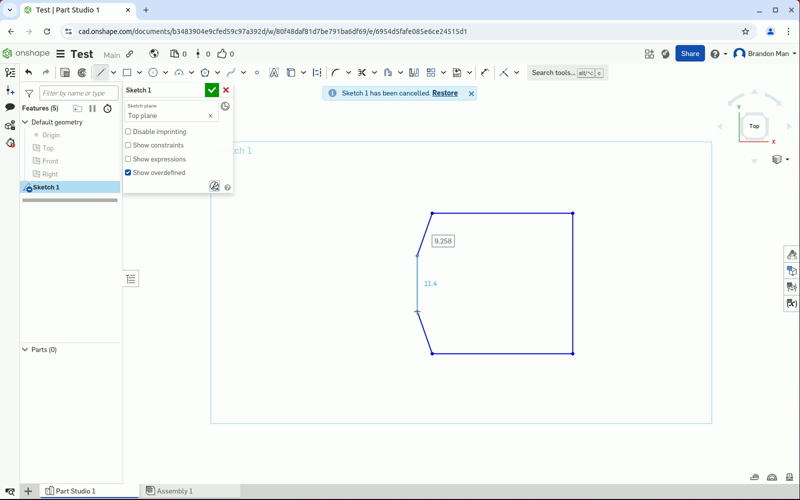
key(esc)
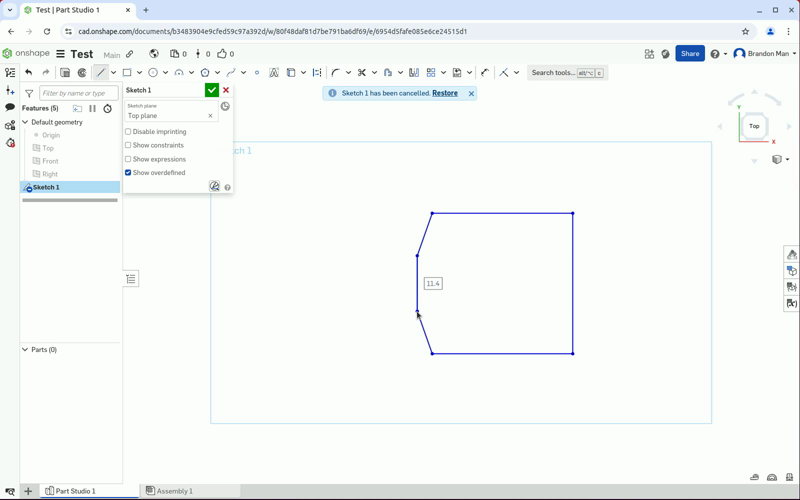
key(c)
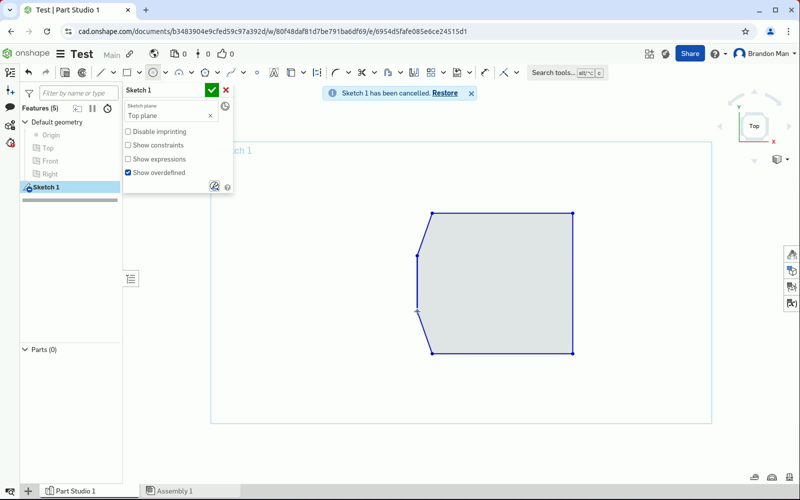
key_down(shift)
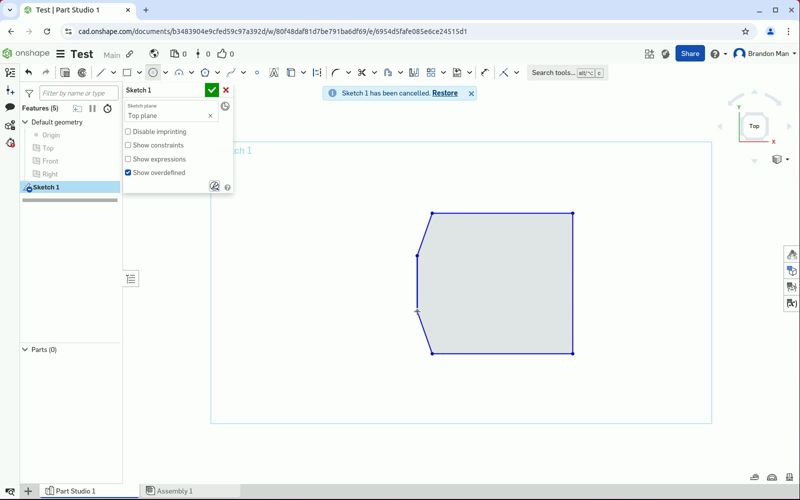
mouse_move(517, 283)
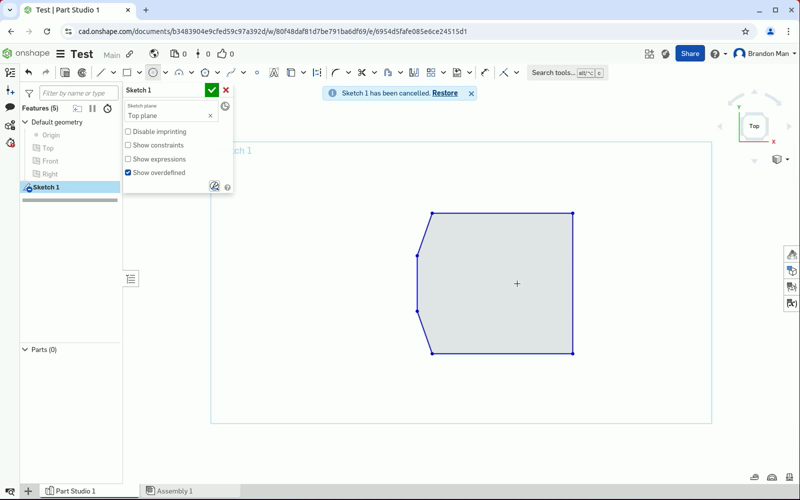
click(517, 283)
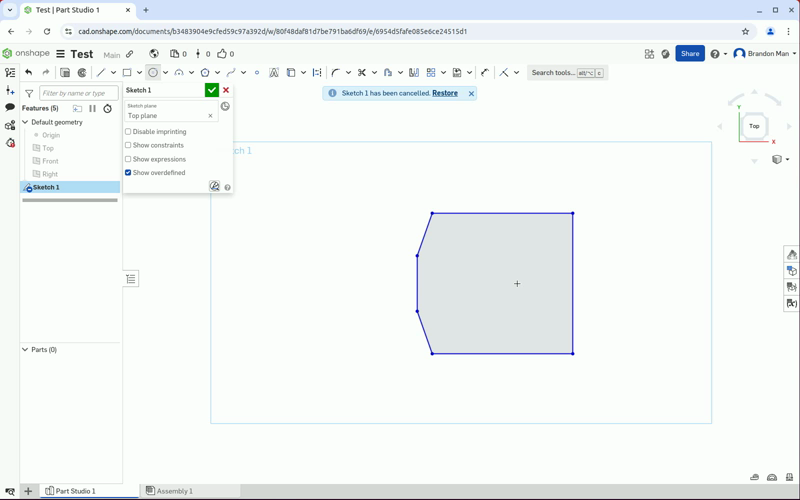
key_up(shift)
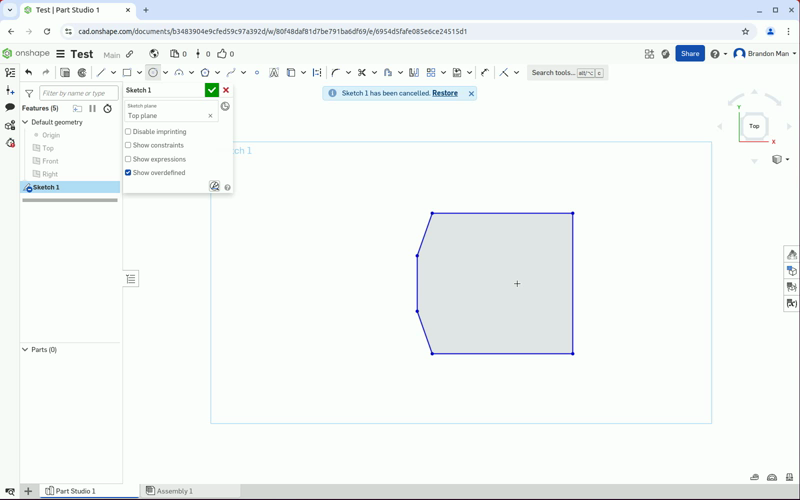
mouse_move(545, 283)
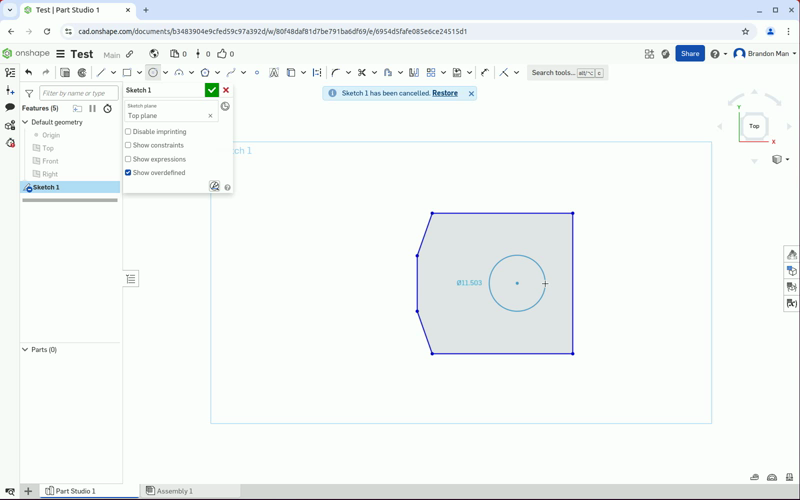
click(545, 283)
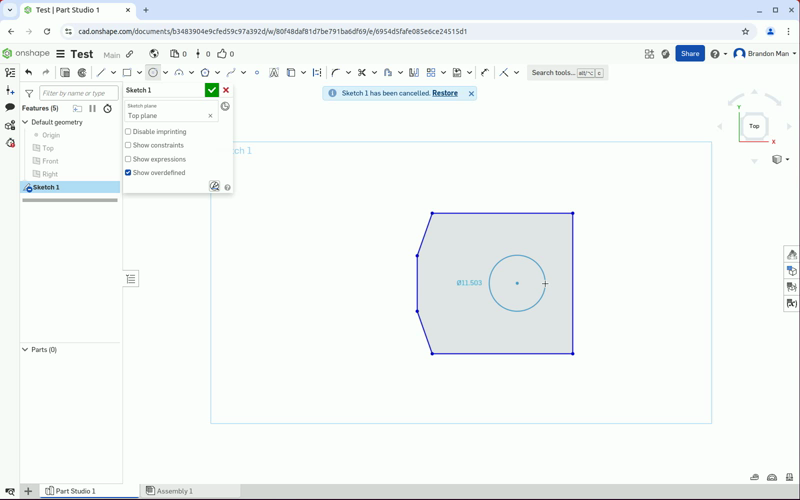
key(esc)
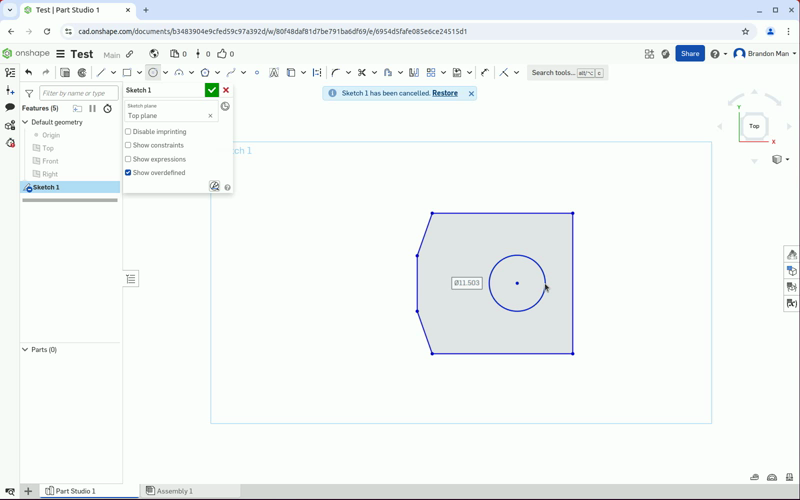
mouse_move(515, 334)
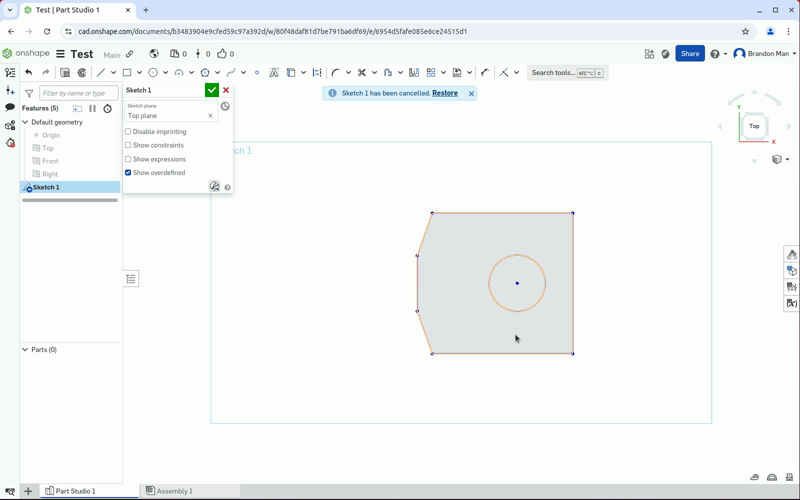
click(515, 334)
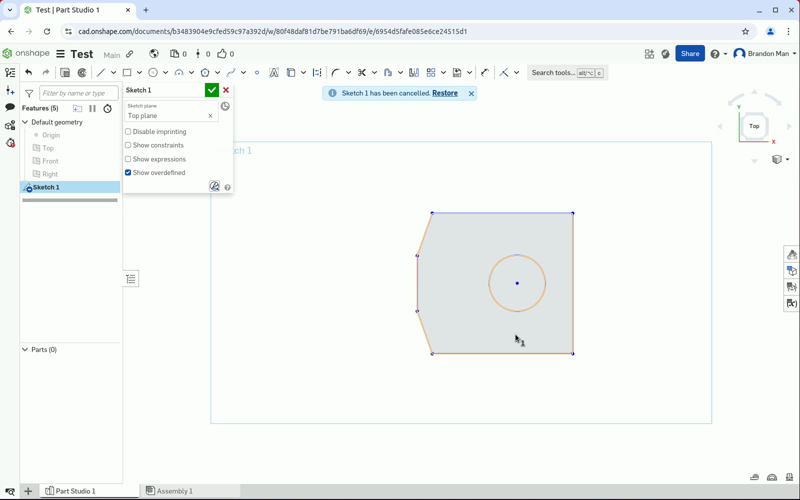
mouse_move(73, 352)
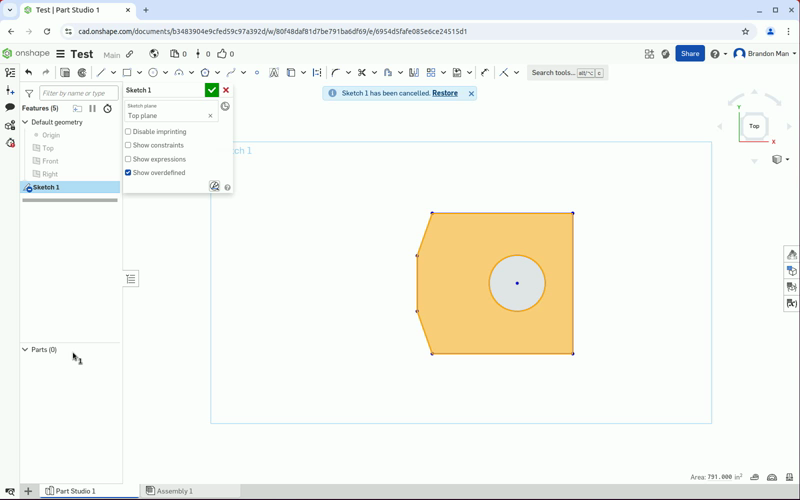
key(shift+y)
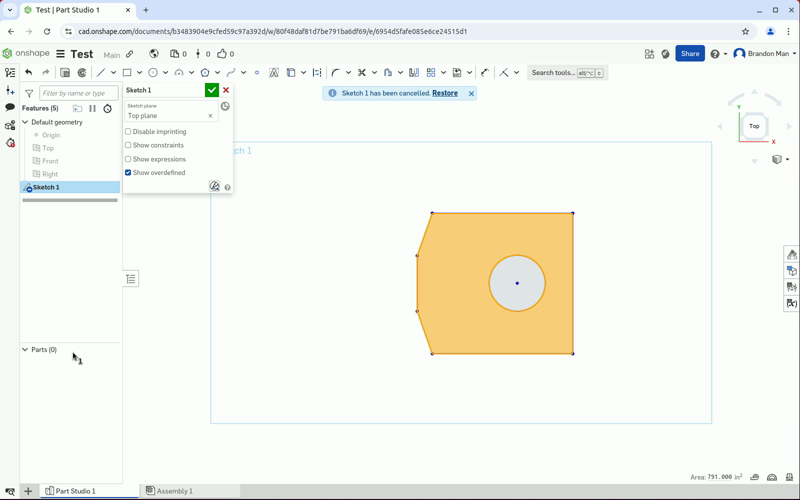
key(shift+e)
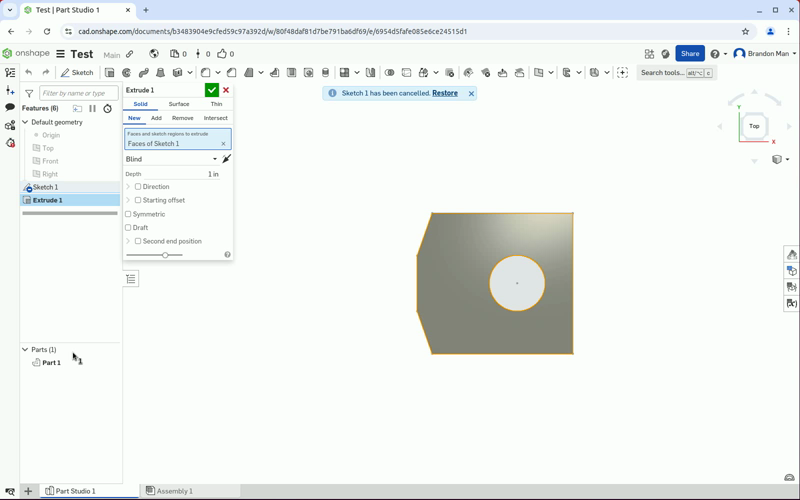
mouse_move(143, 106)
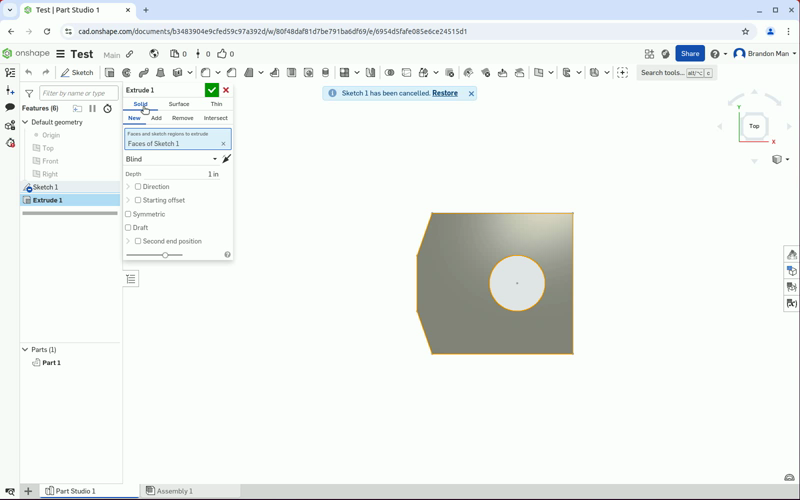
click(143, 106)
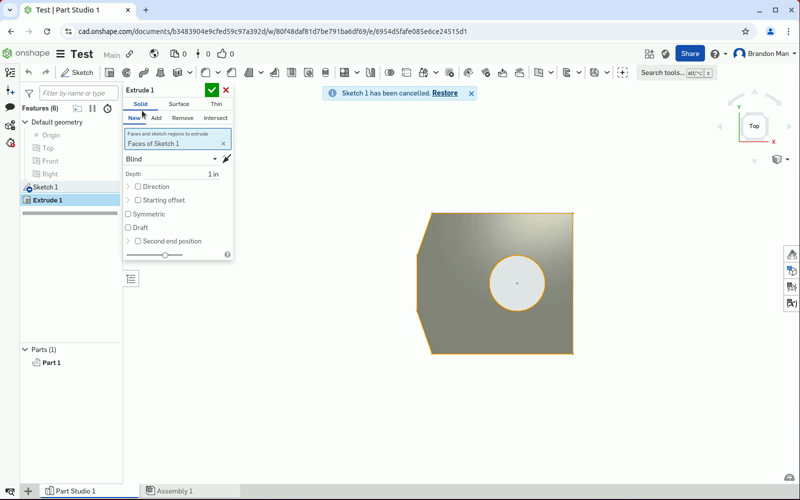
mouse_move(137, 120)
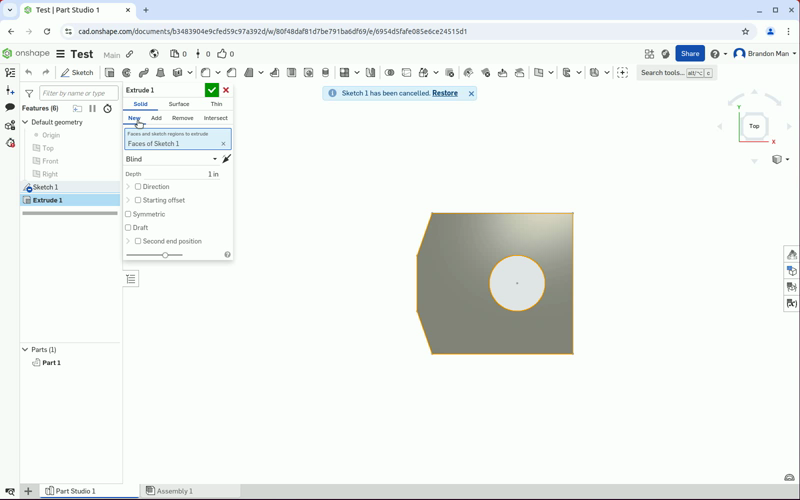
click(137, 120)
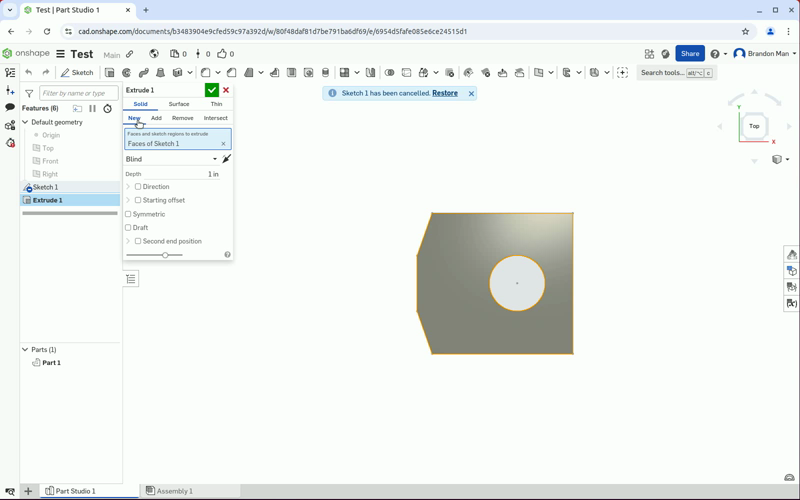
key(tab, 4)
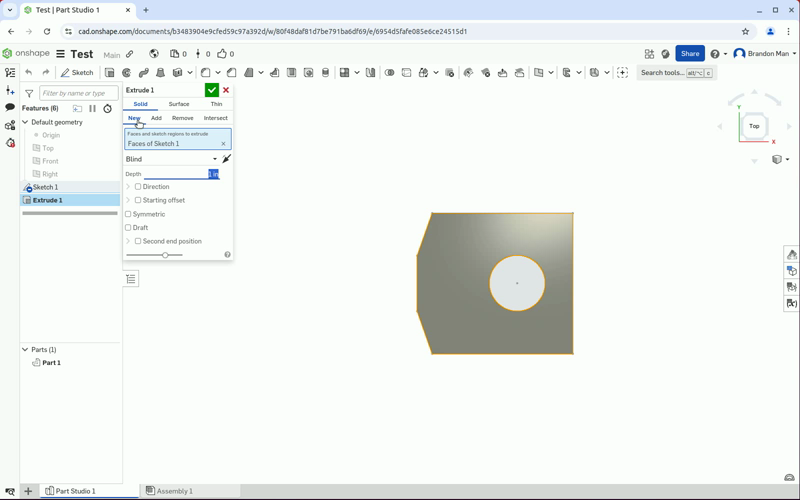
text(9.147)
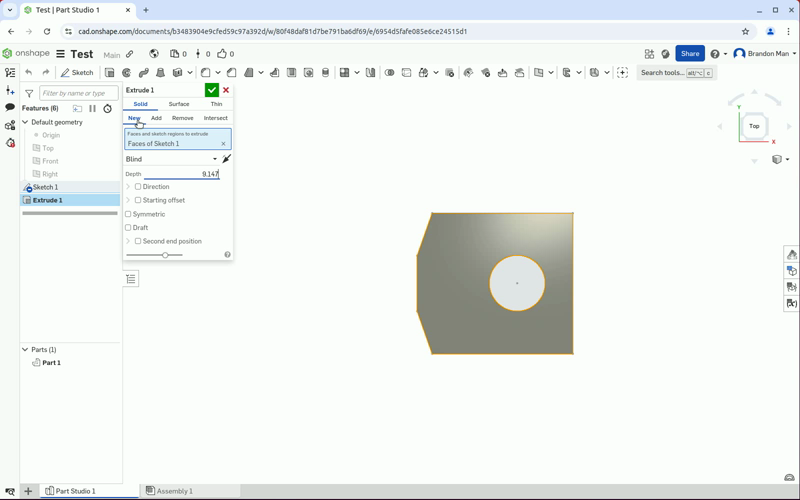
key(enter)
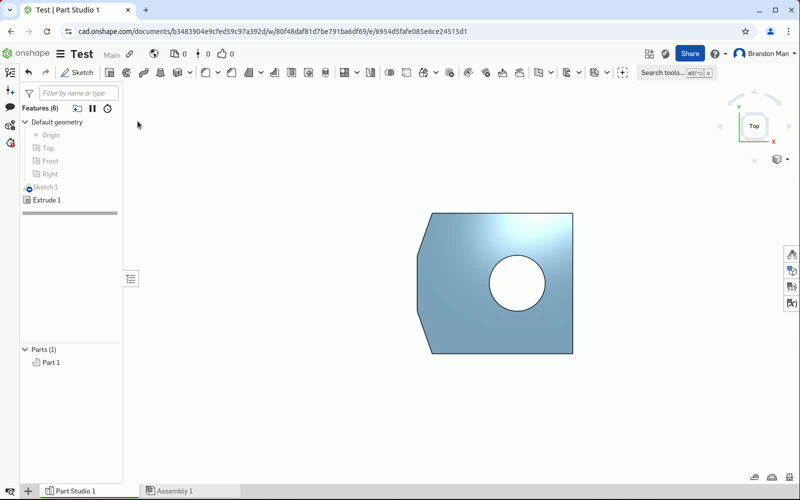
key(shift+h)
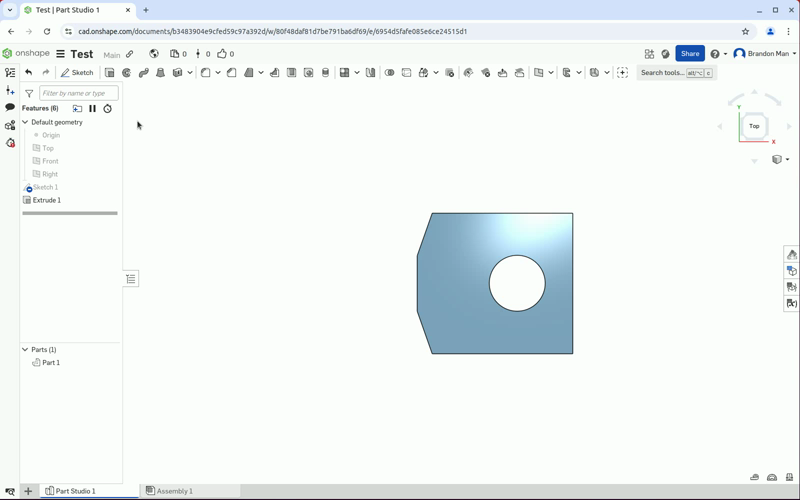
key(shift+h)
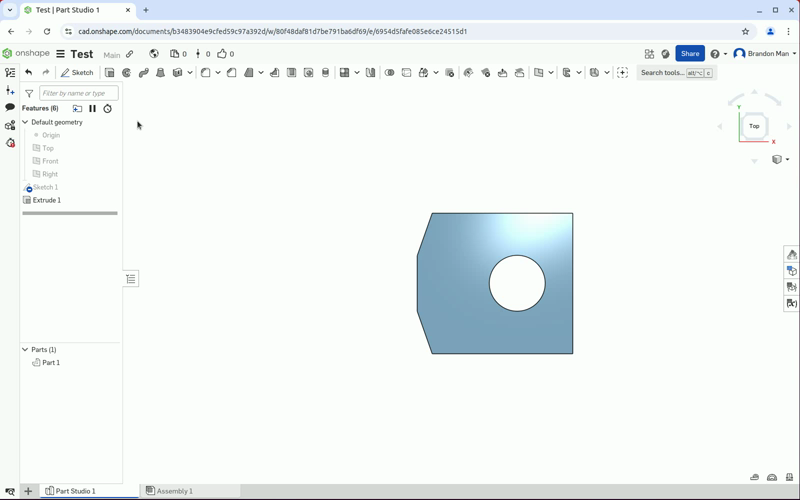
mouse_move(73, 189)
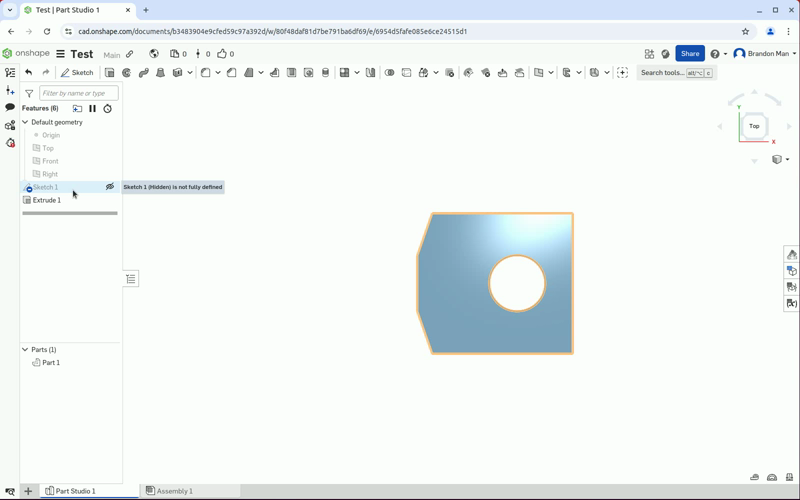
click(73, 189)
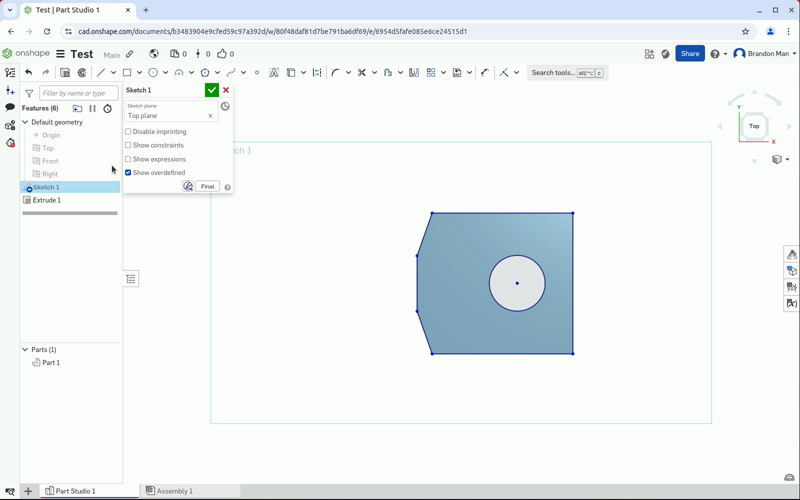
mouse_move(229, 92)
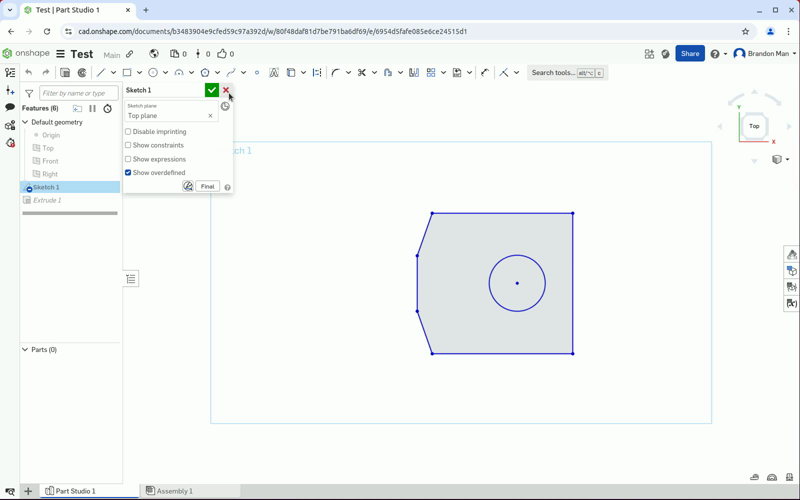
click(229, 92)
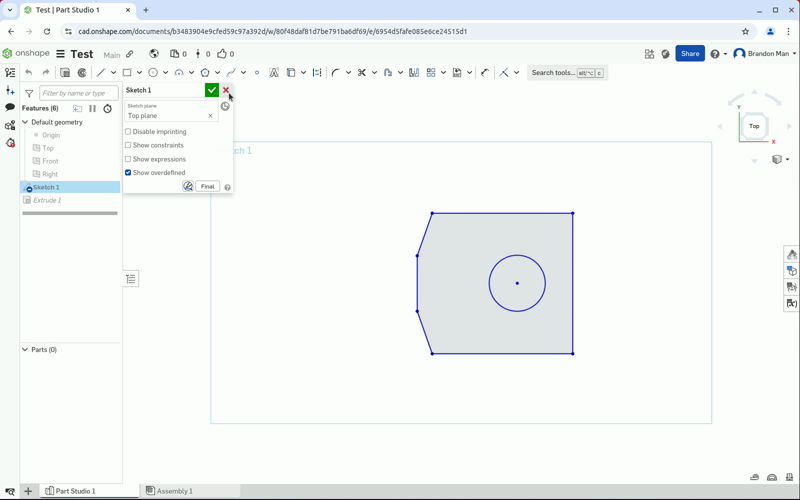
key(shift+s)
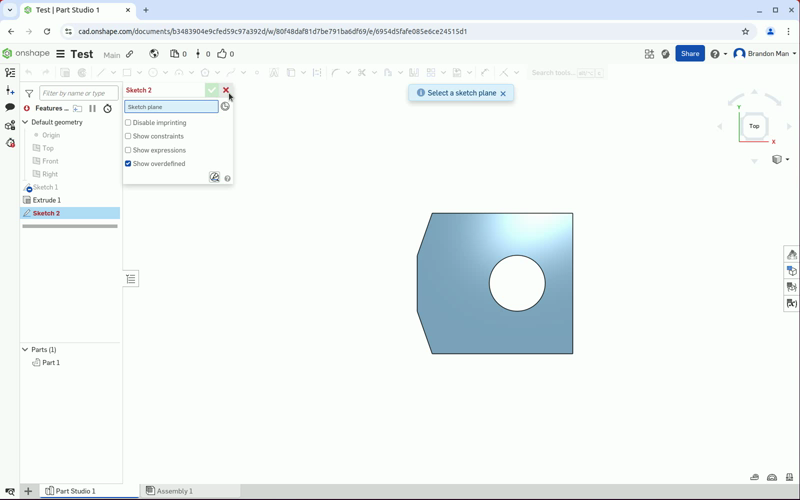
mouse_move(73, 150)
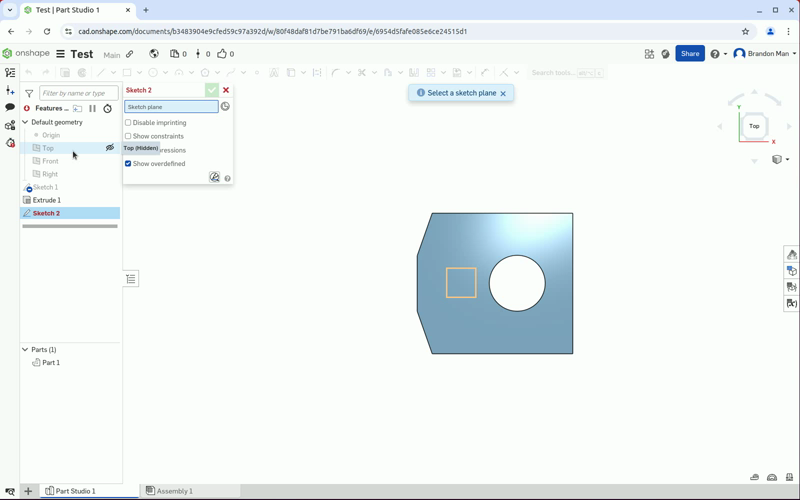
click(73, 150)
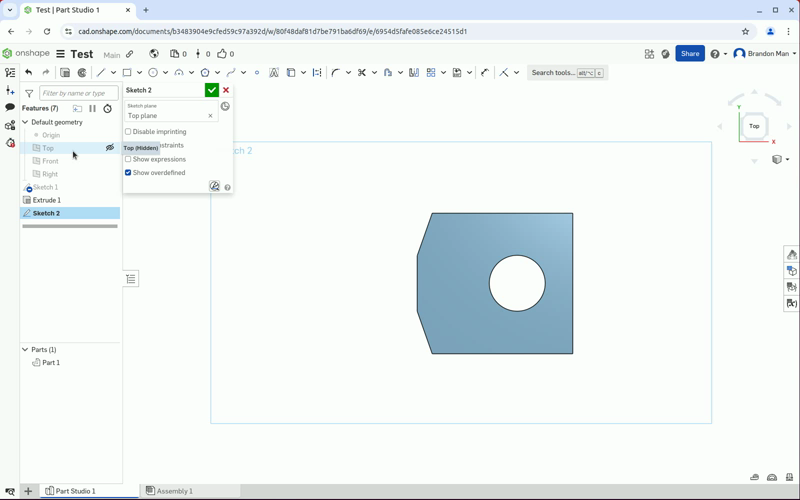
mouse_move(73, 352)
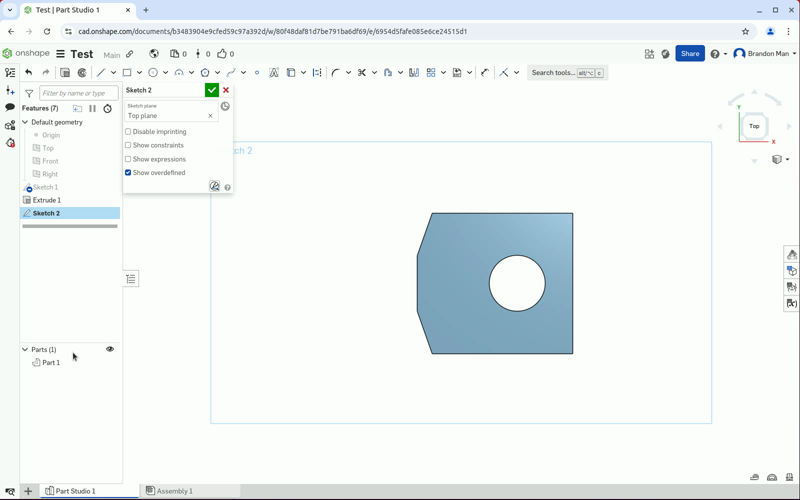
key(y)
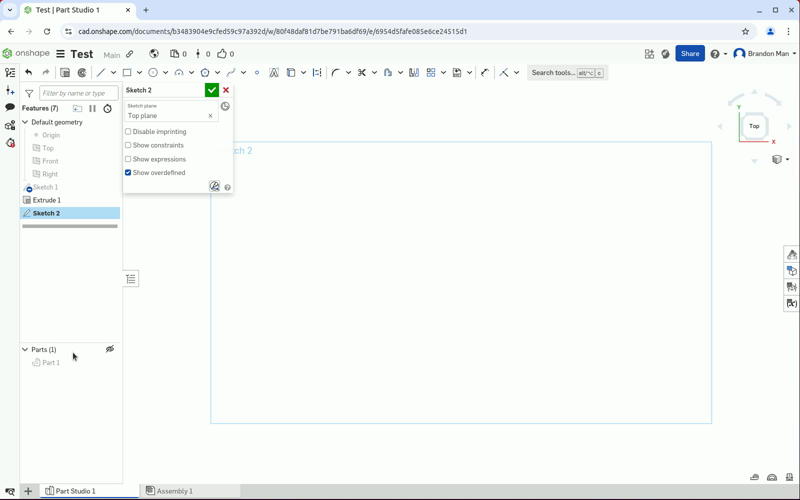
key(l)
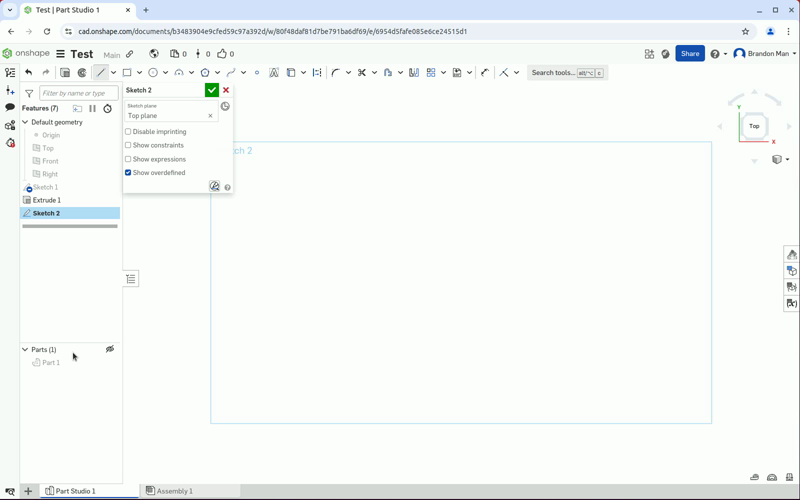
key_down(shift)
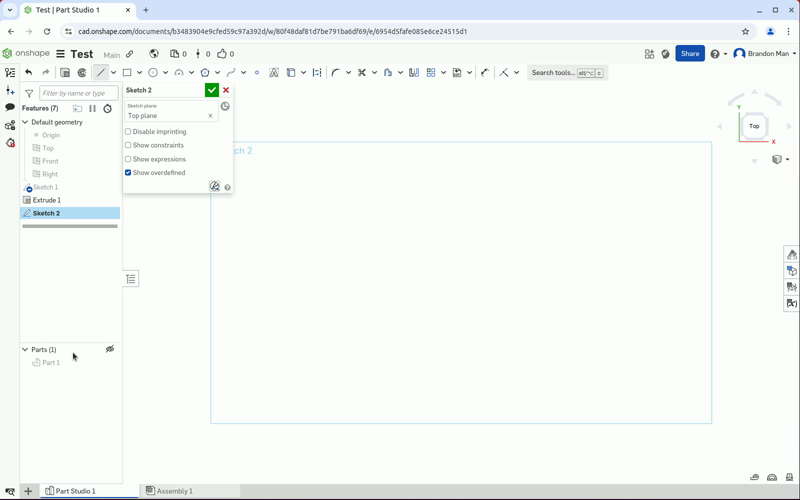
mouse_move(460, 353)
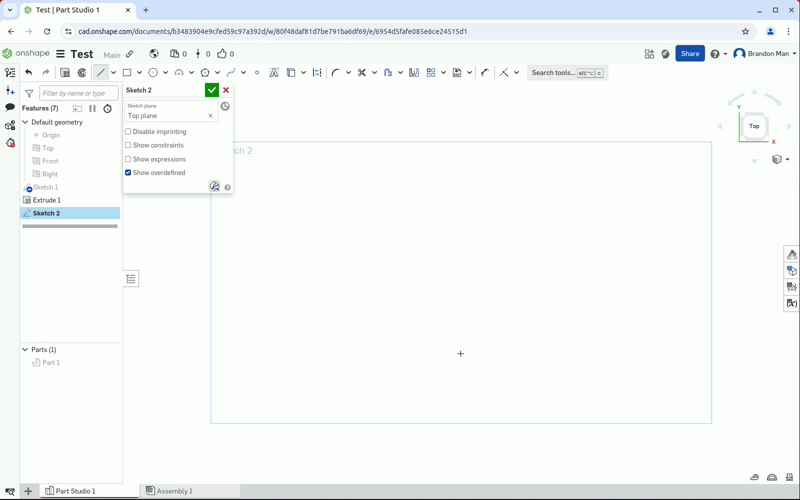
click(460, 353)
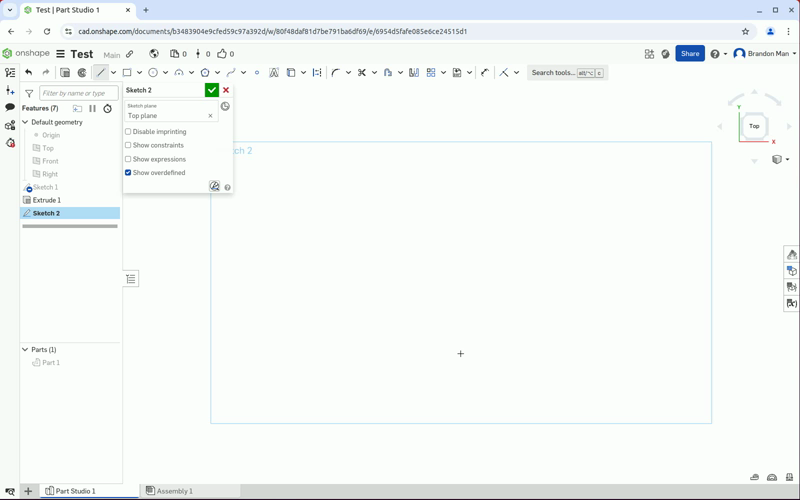
key_up(shift)
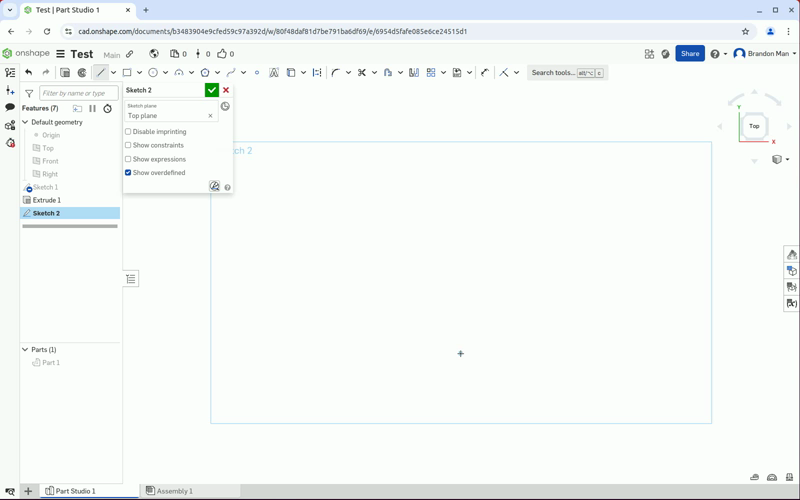
key_down(shift)
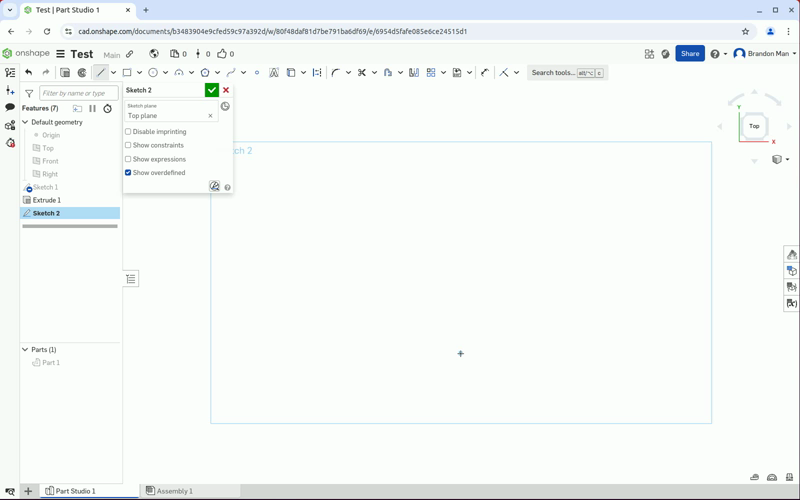
mouse_move(573, 353)
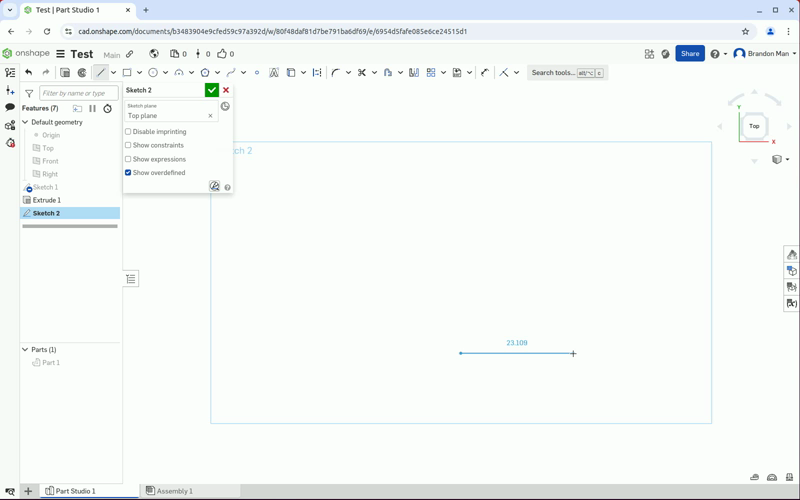
click(573, 353)
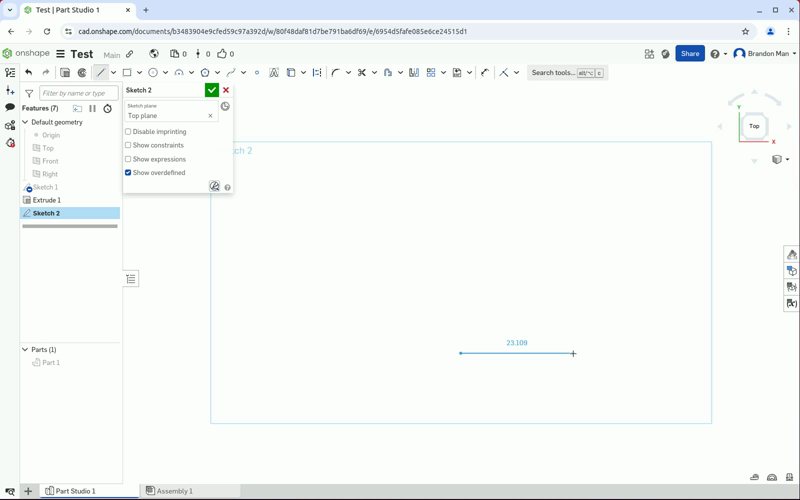
key_up(shift)
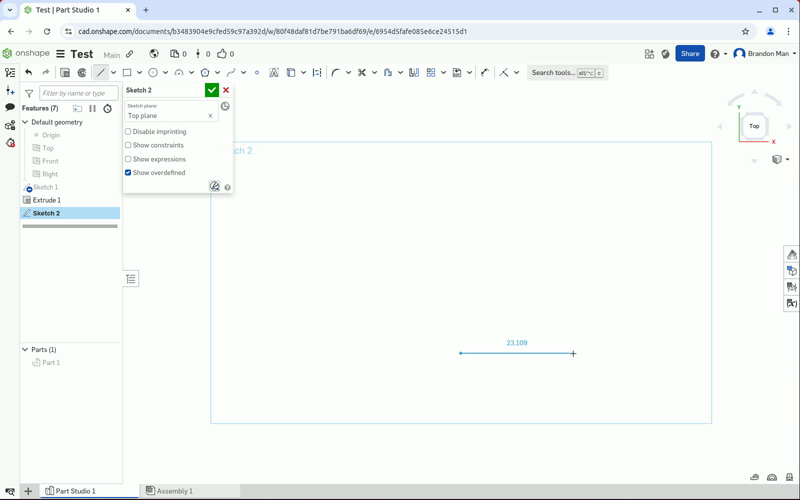
key_down(shift)
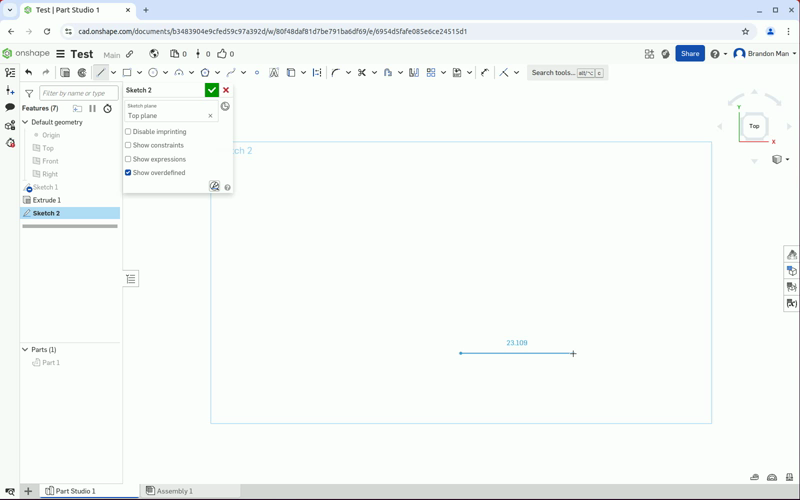
mouse_move(573, 213)
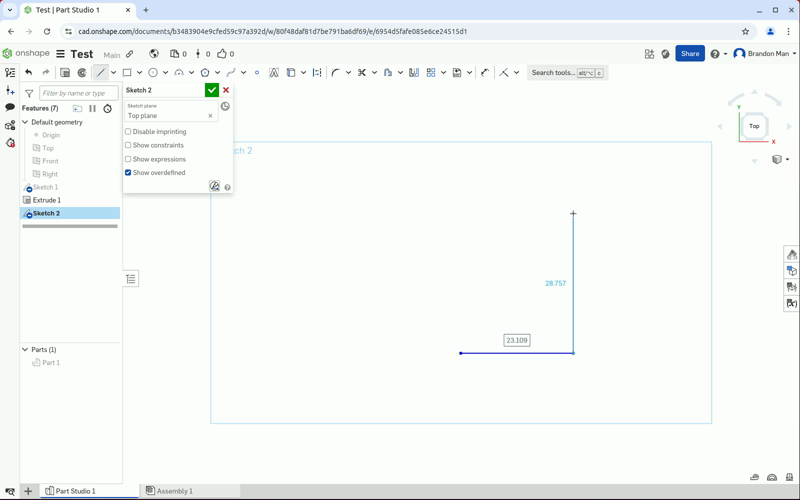
click(573, 213)
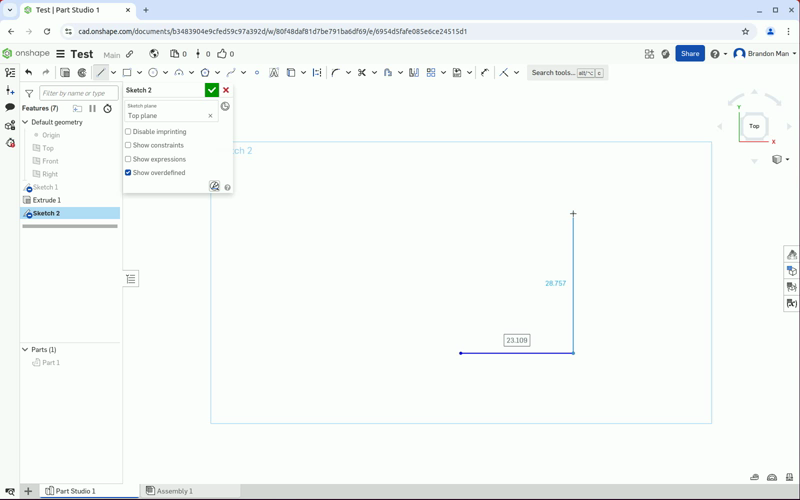
key_up(shift)
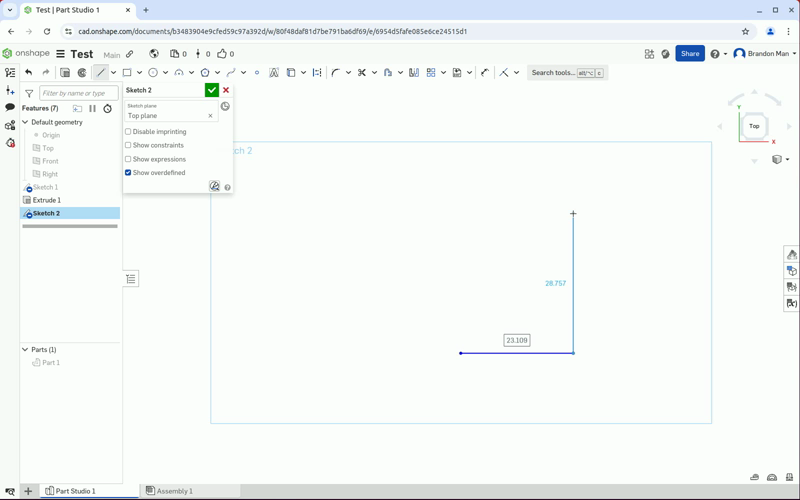
key_down(shift)
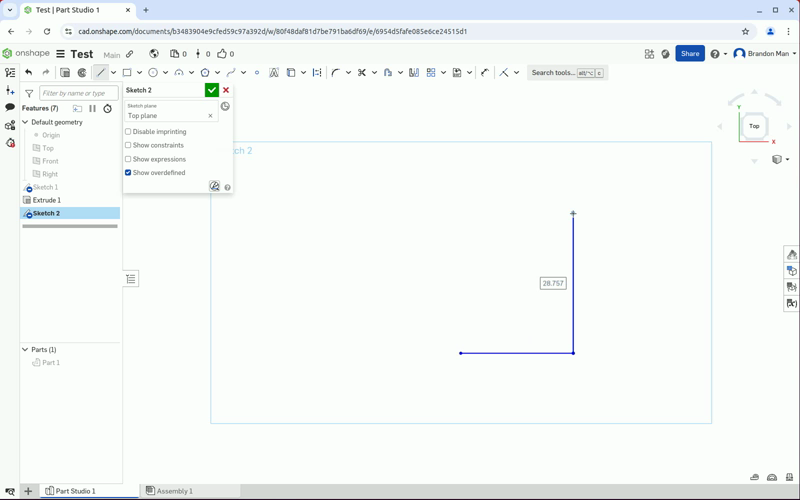
mouse_move(460, 213)
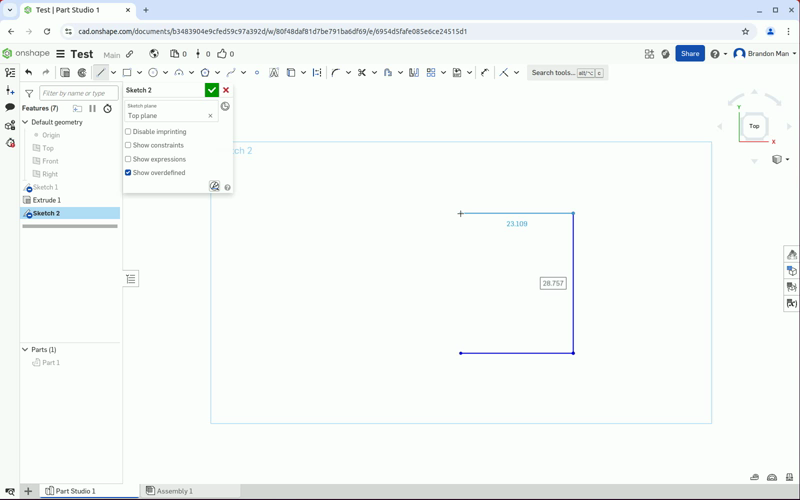
click(460, 213)
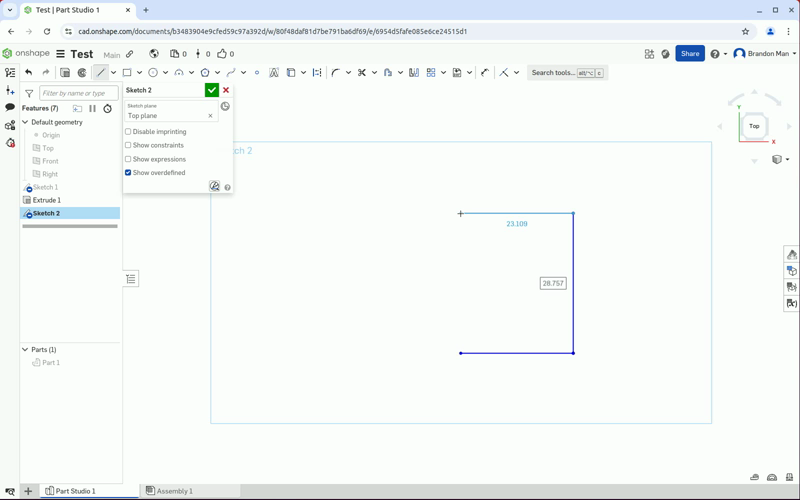
key_up(shift)
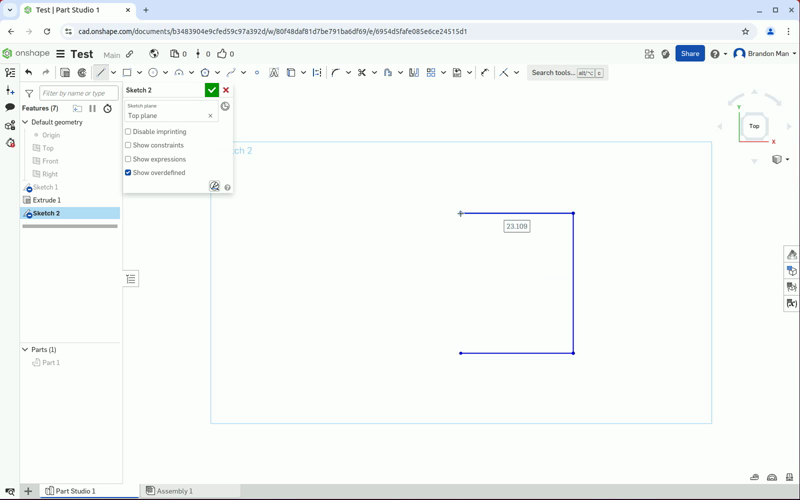
key_down(shift)
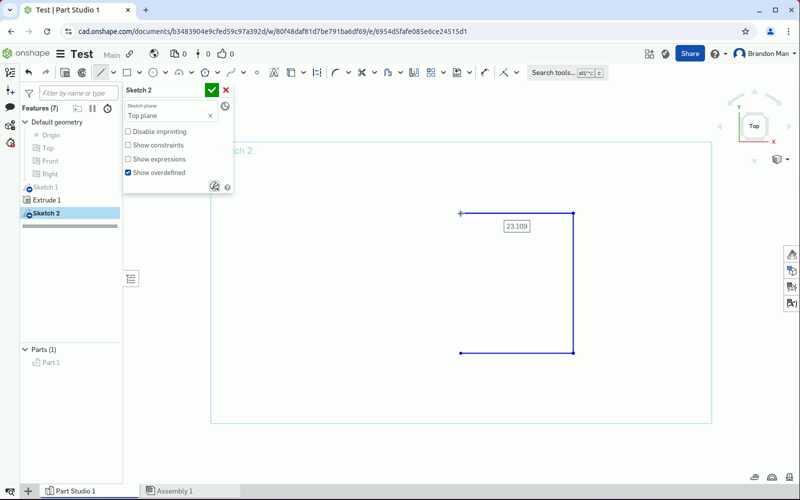
mouse_move(460, 353)
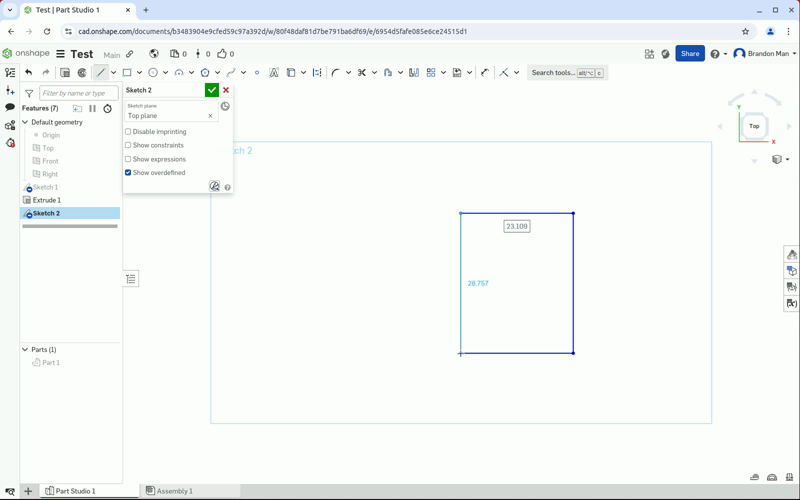
key_up(shift)
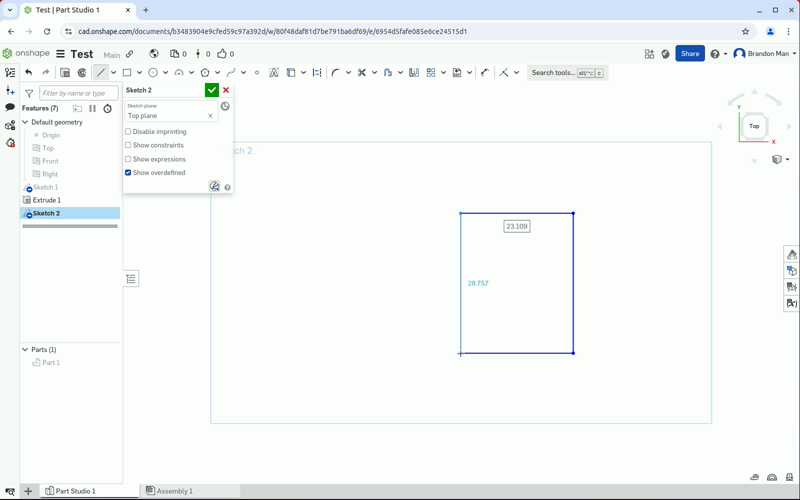
click(460, 353)
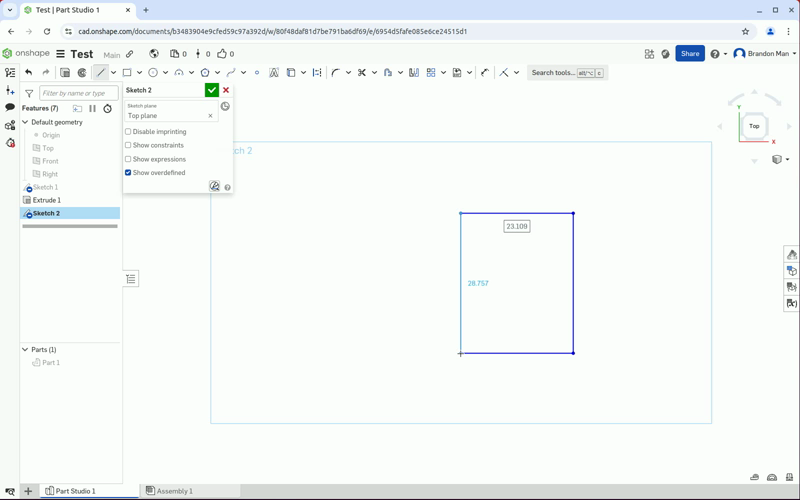
key(esc)
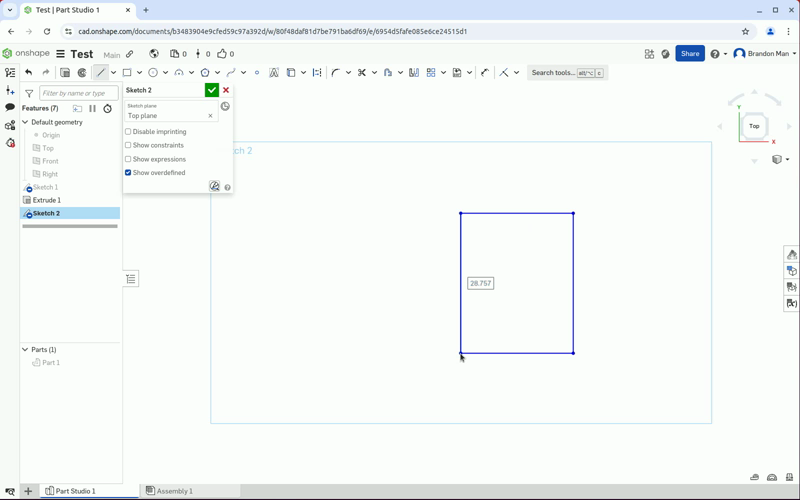
key(c)
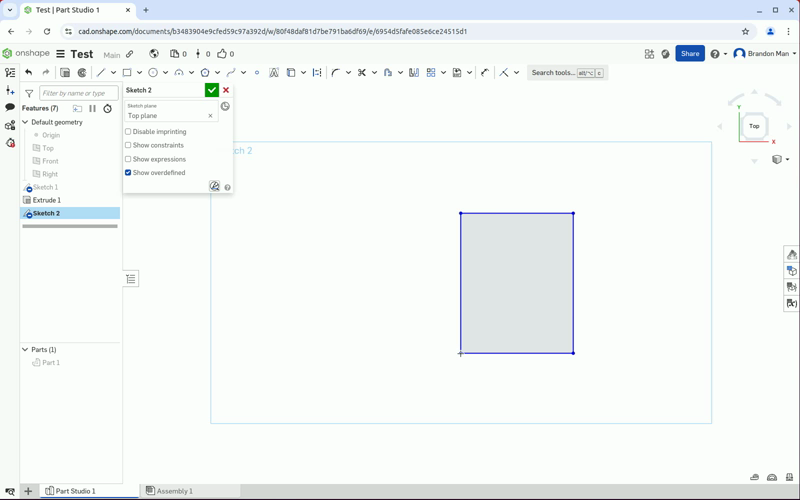
key_down(shift)
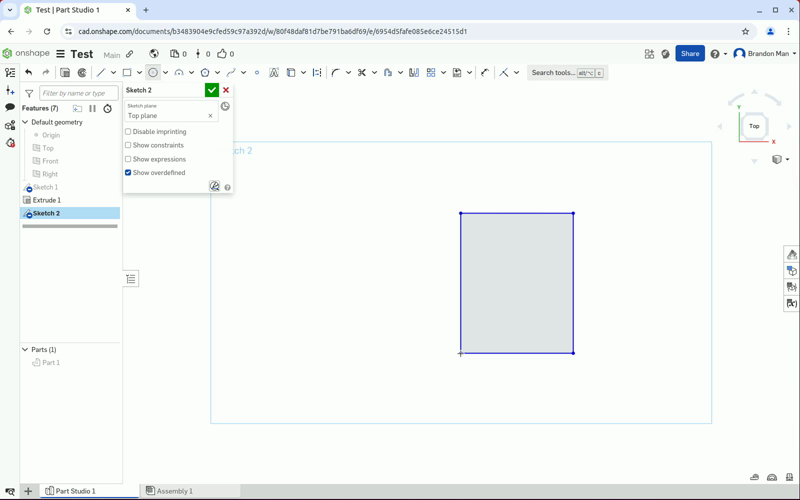
mouse_move(516, 282)
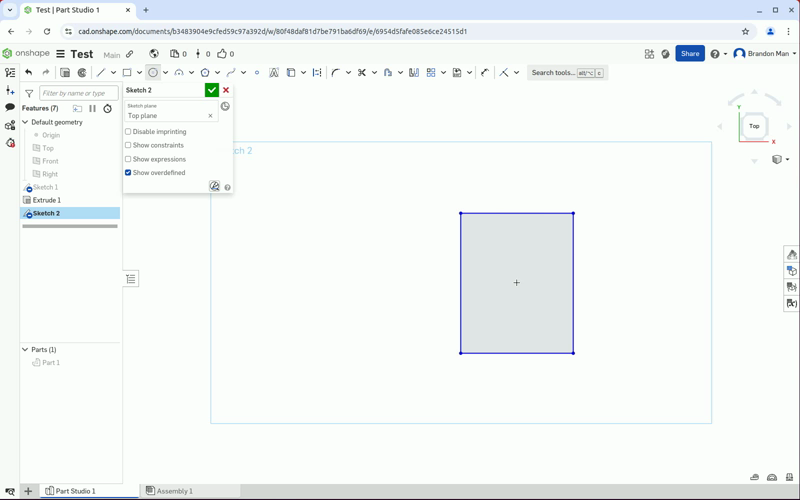
click(516, 282)
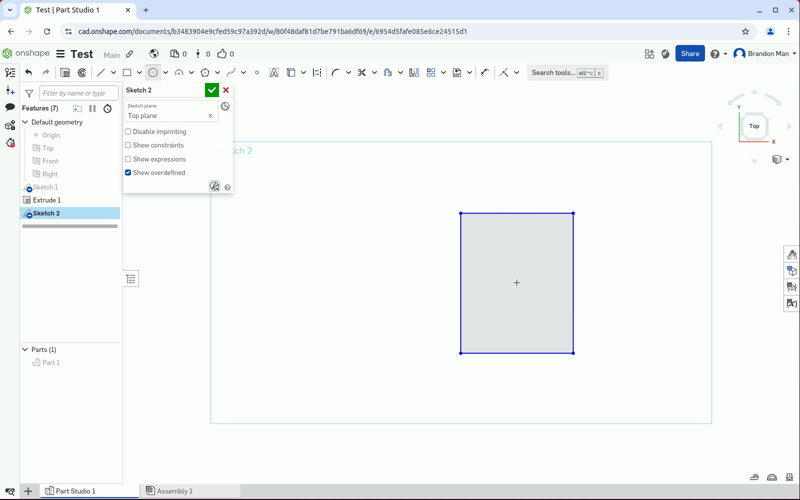
key_up(shift)
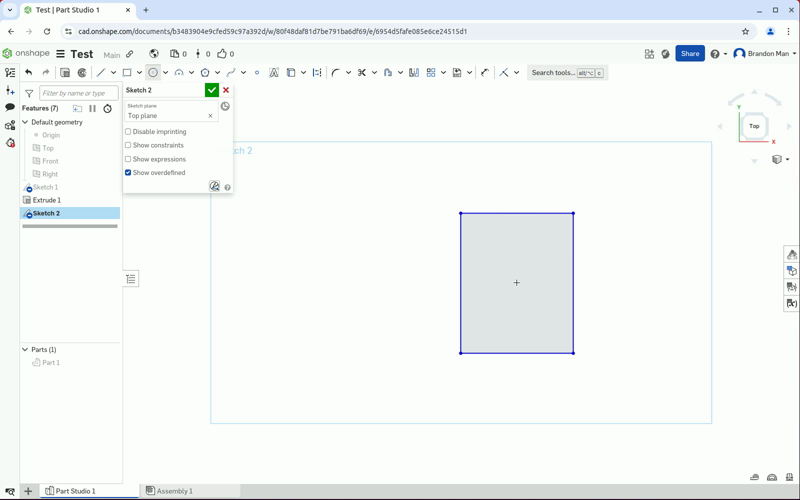
mouse_move(545, 282)
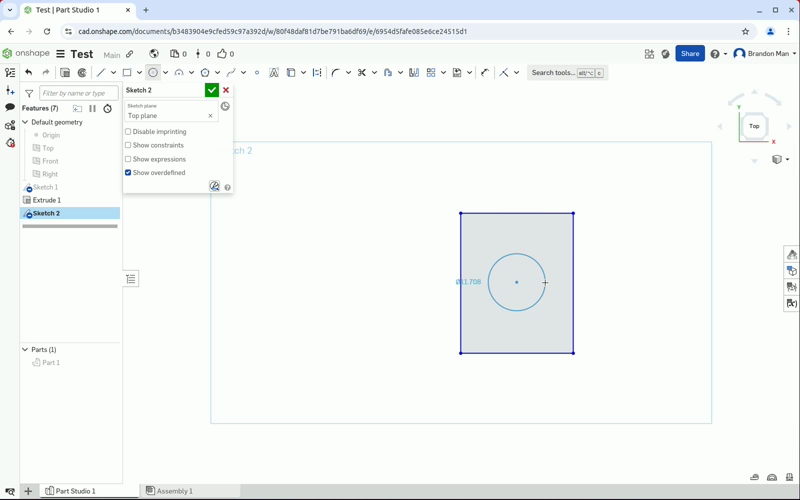
click(545, 282)
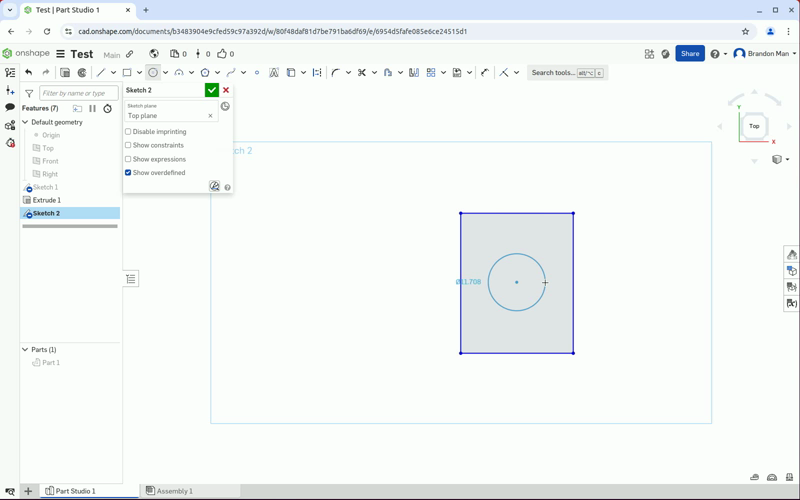
key(esc)
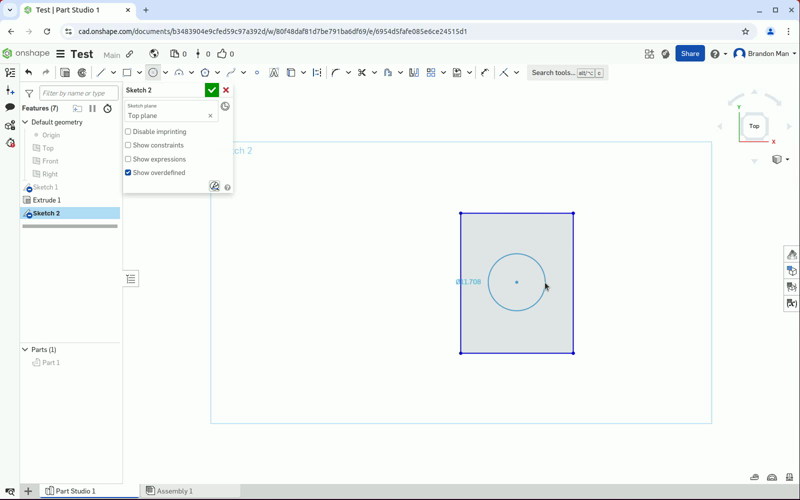
mouse_move(560, 300)
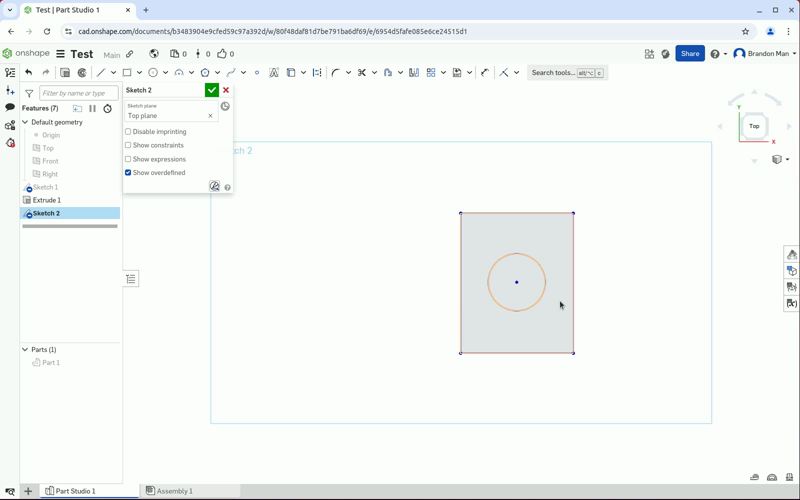
click(560, 300)
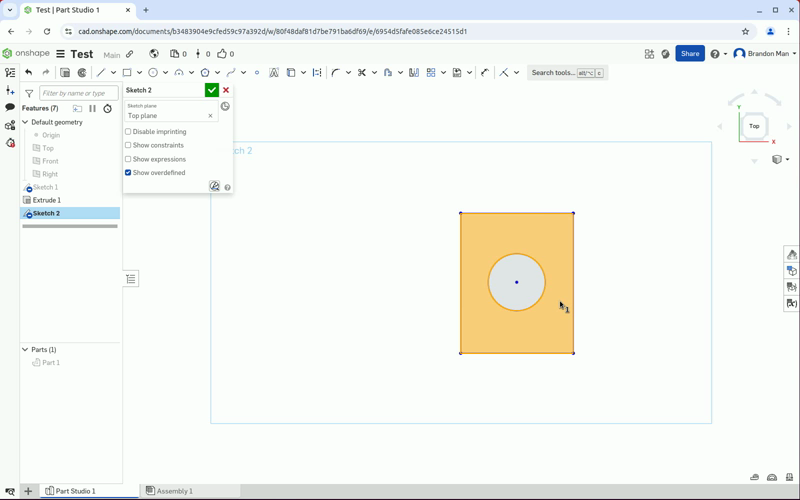
mouse_move(73, 352)
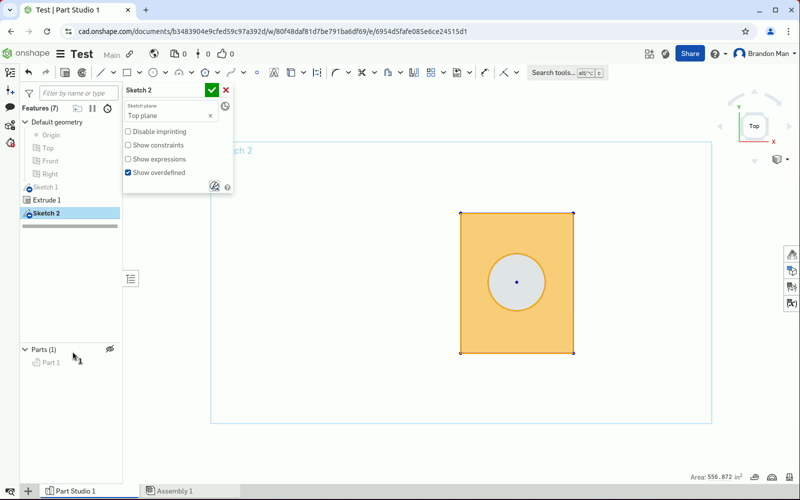
key(shift+y)
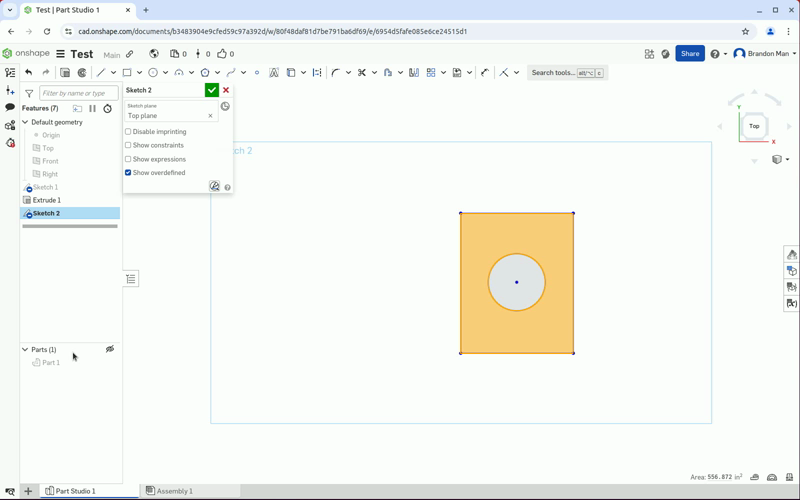
key(shift+e)
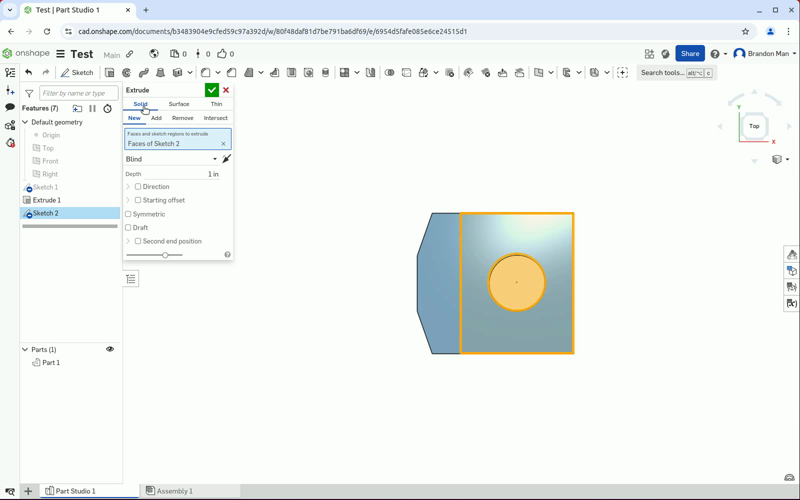
mouse_move(143, 106)
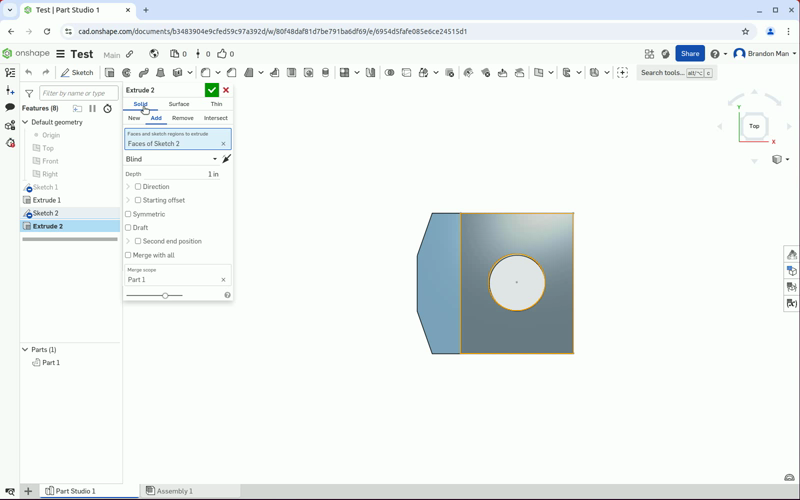
click(143, 106)
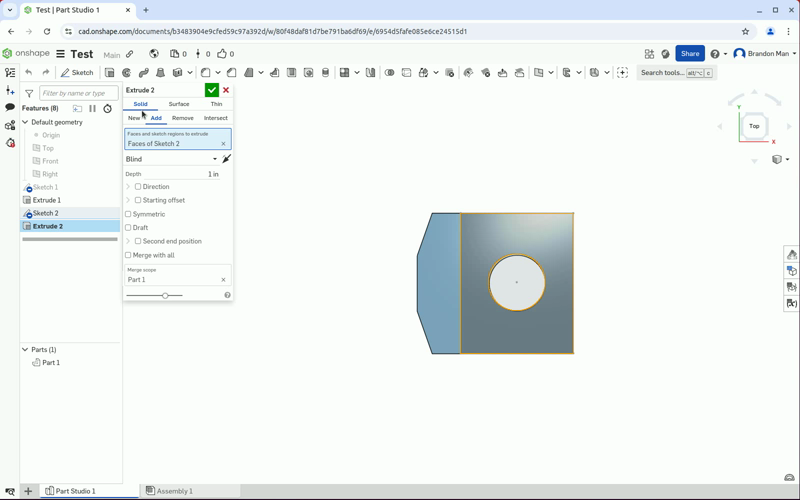
mouse_move(137, 120)
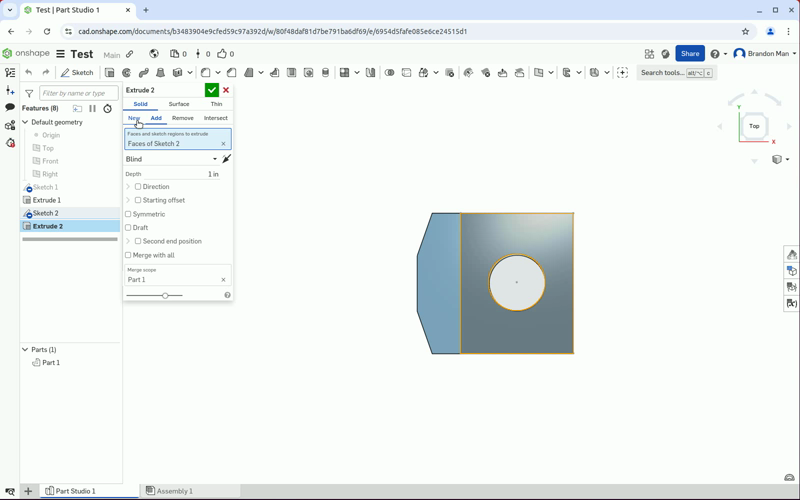
click(137, 120)
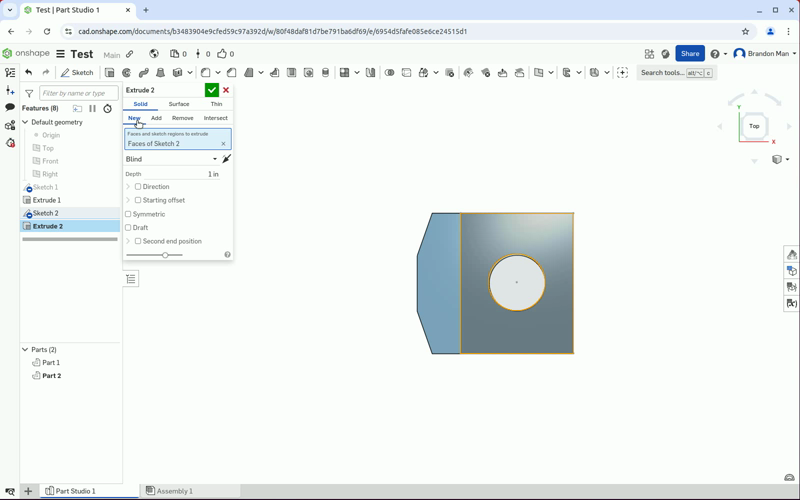
key(tab, 4)
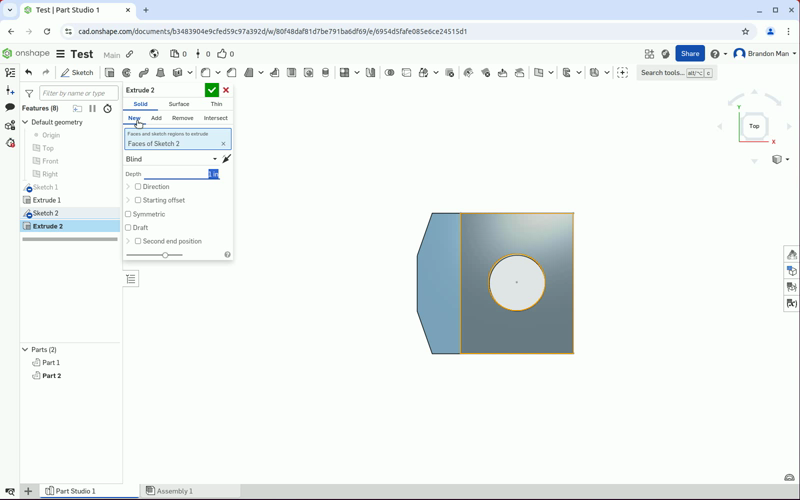
text(-5.777)
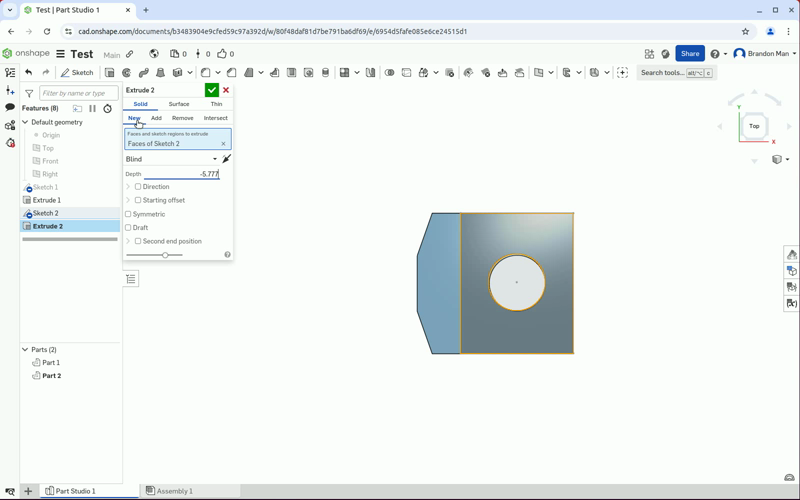
key(enter)
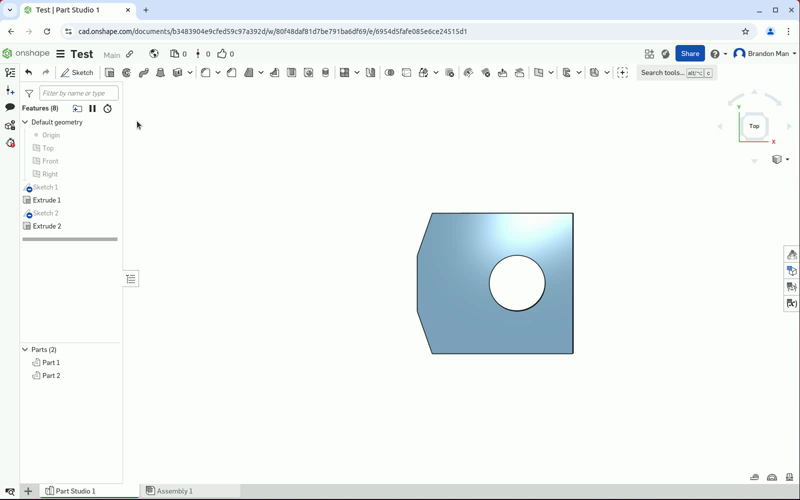
key(shift+h)
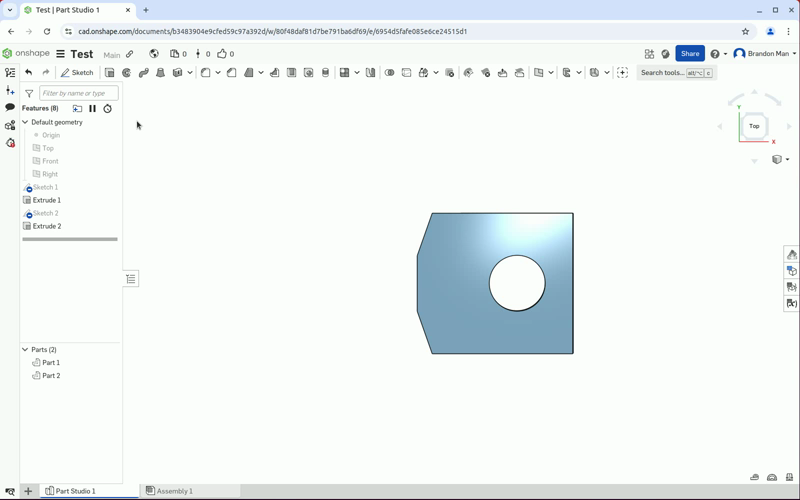
key(shift+h)
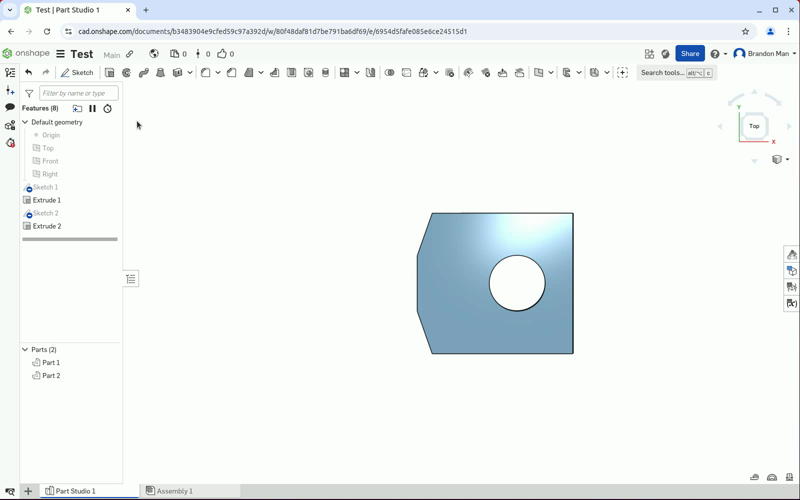
key(shift+7)
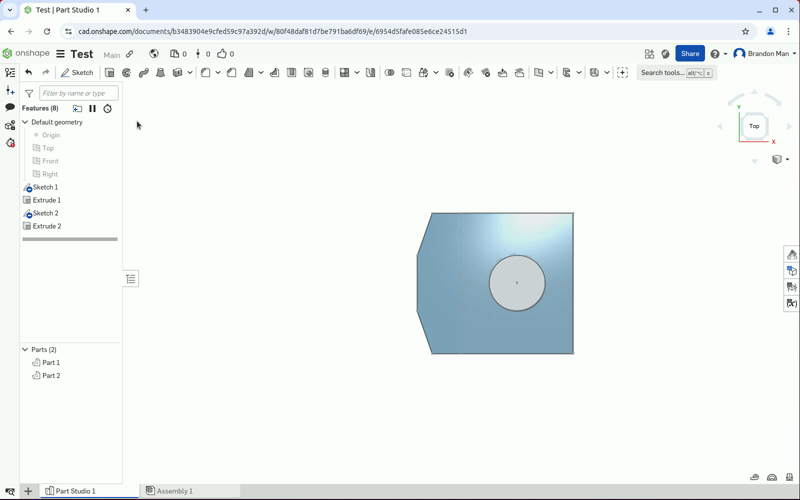
key(up, 3)
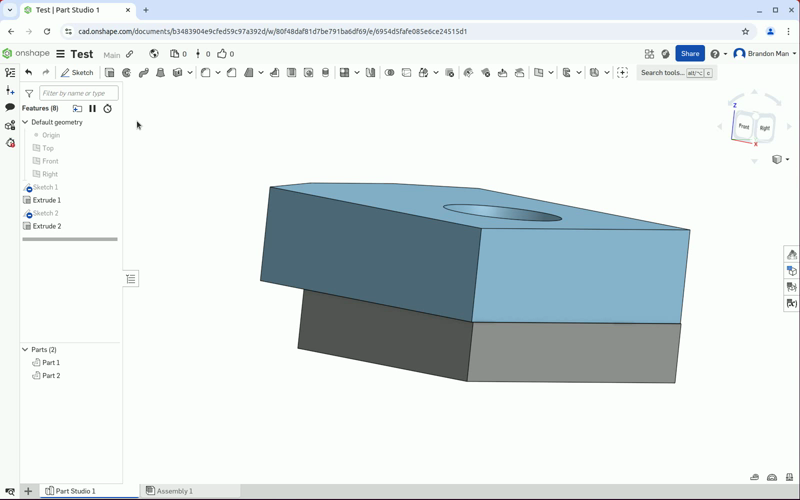
key(left, 3)
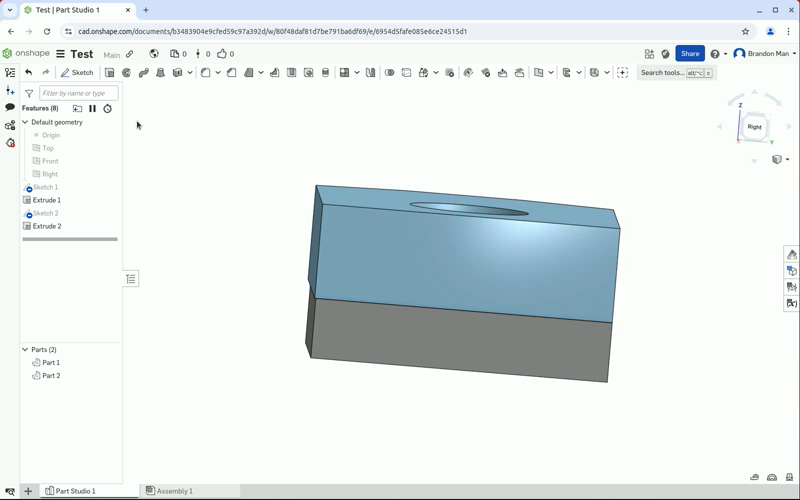
key(right, 3)
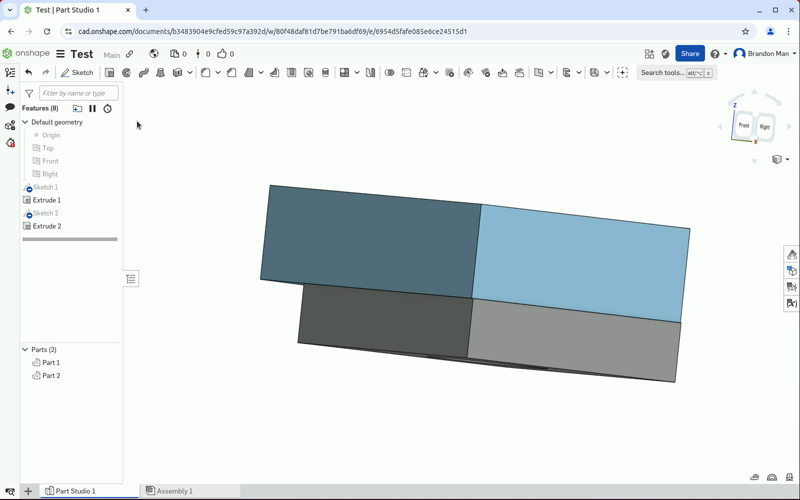
key(down, 3)
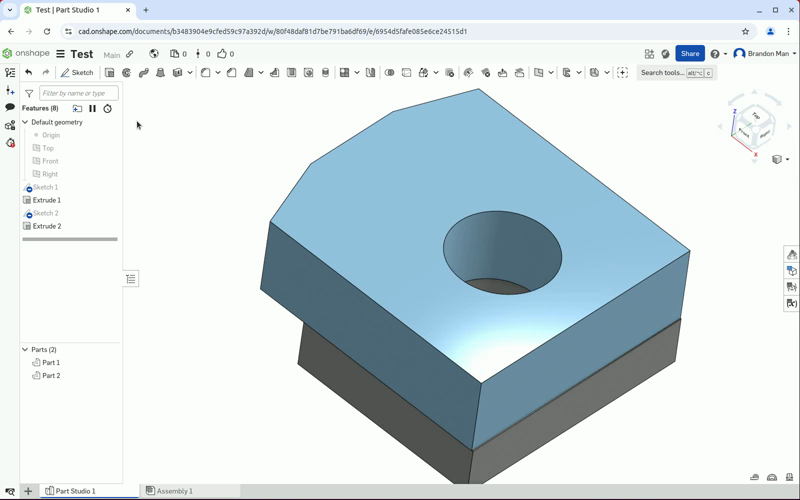
mouse_move(73, 189)
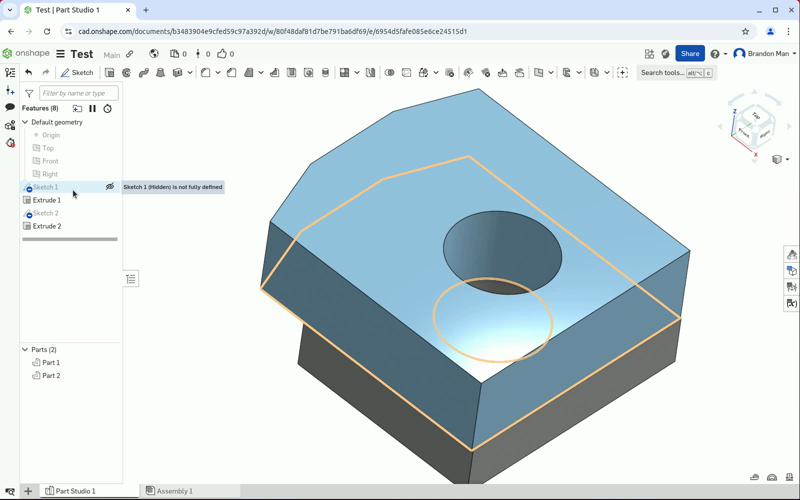
click(73, 189)